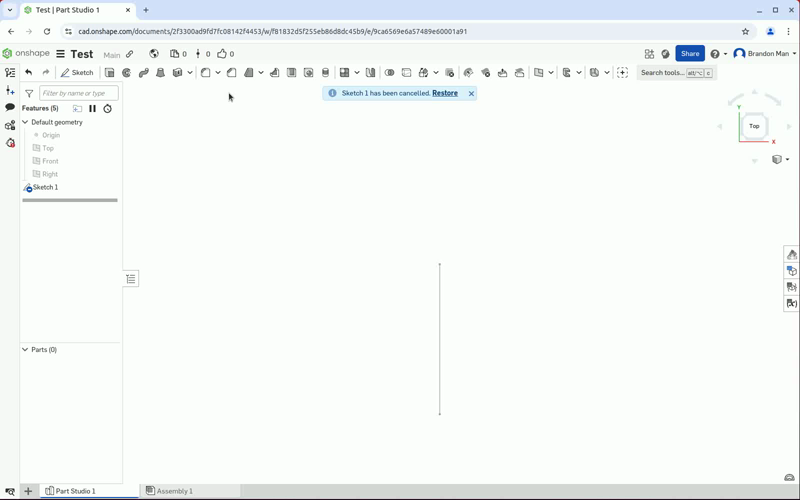
key(shift+h)
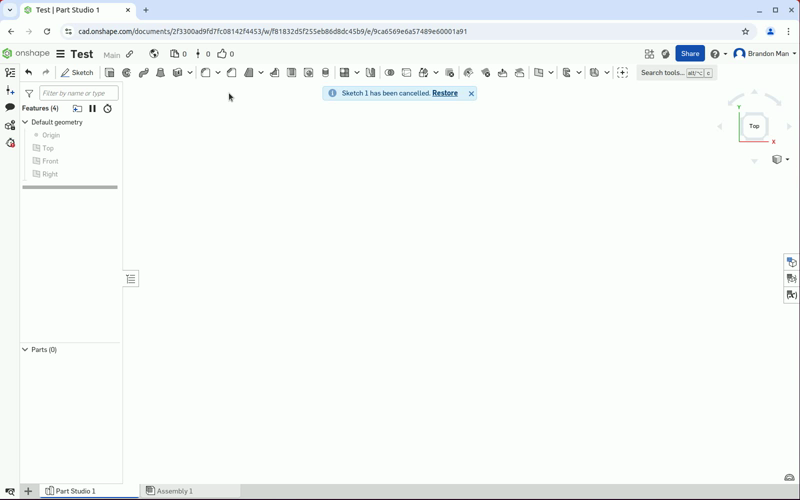
mouse_move(73, 352)
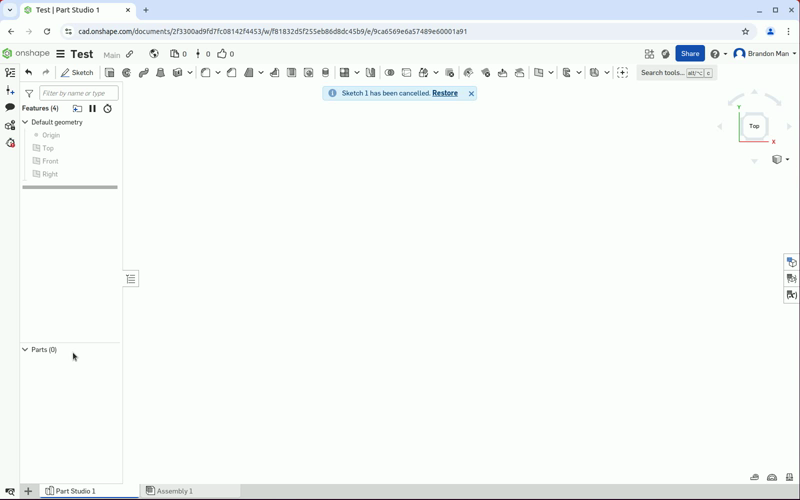
key(y)
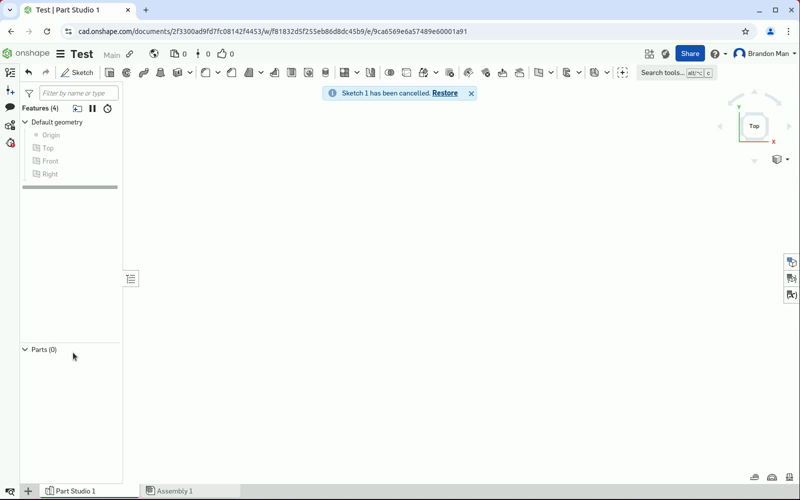
key(shift+p)
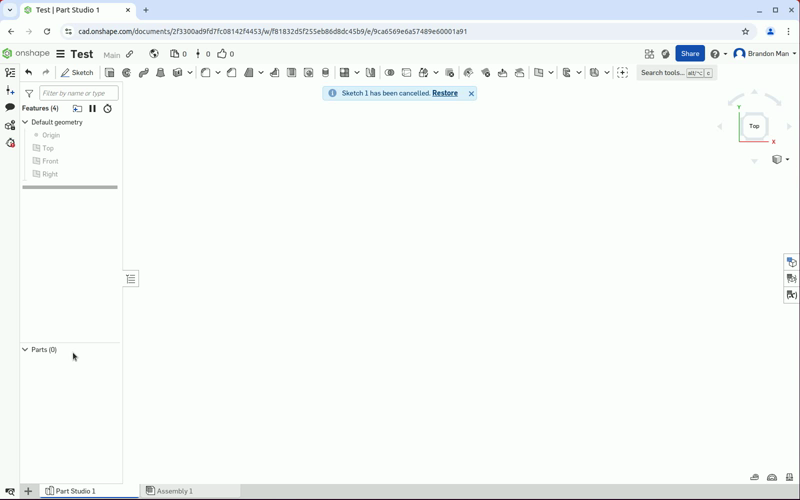
key(space)
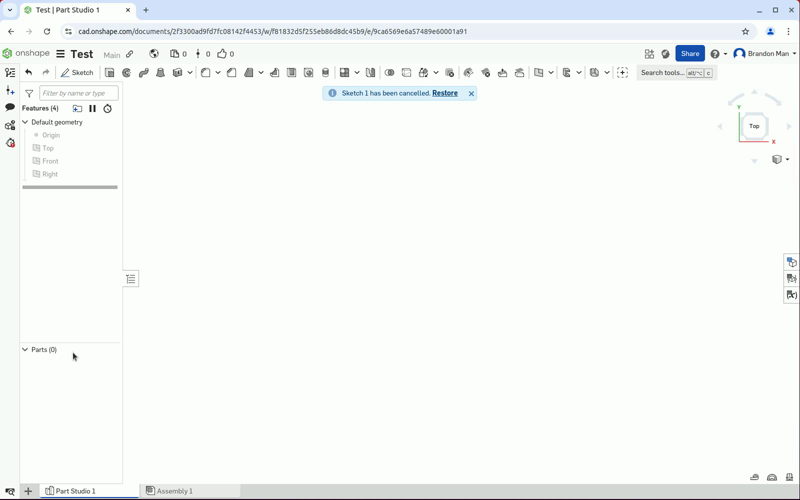
key_down(shift)
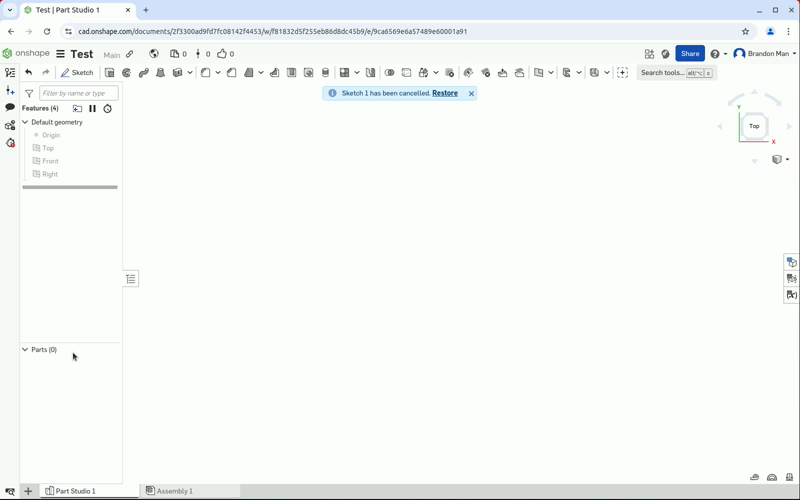
key(up)
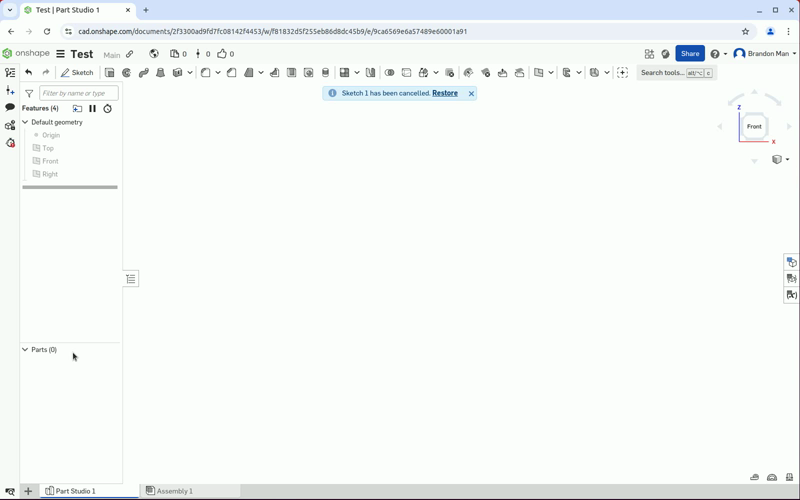
key_up(shift)
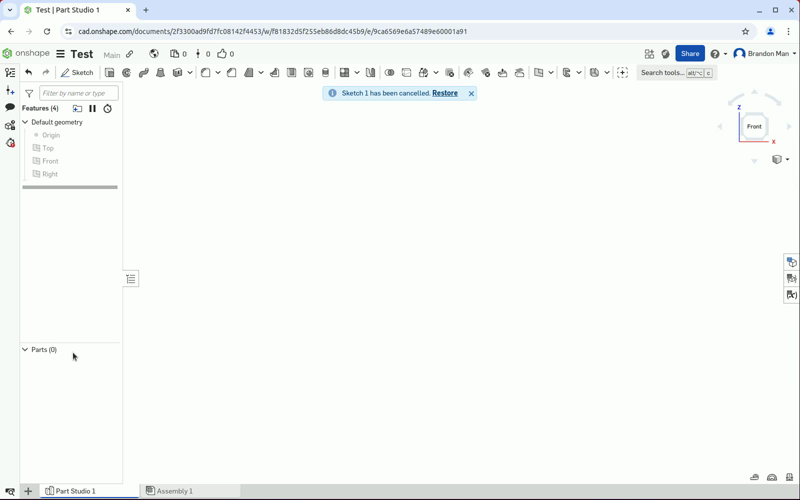
mouse_move(73, 352)
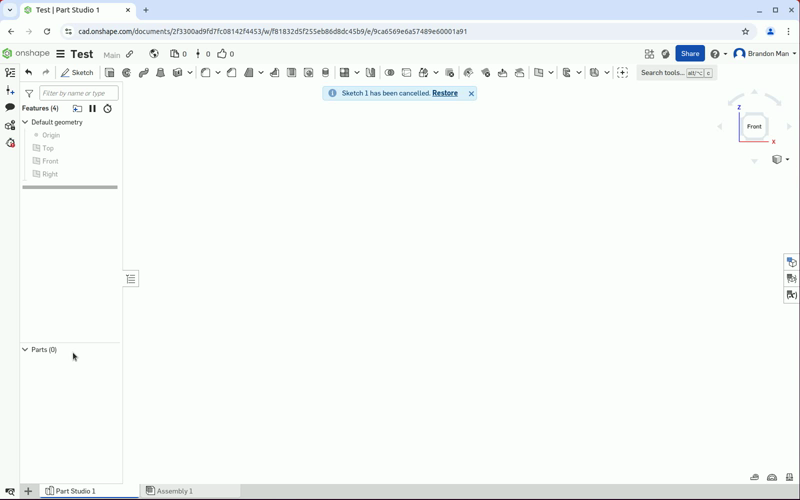
key(shift+y)
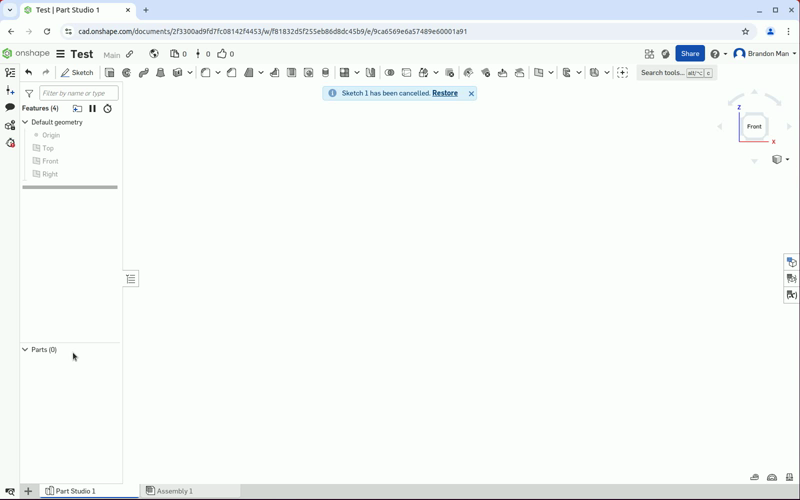
key(shift+s)
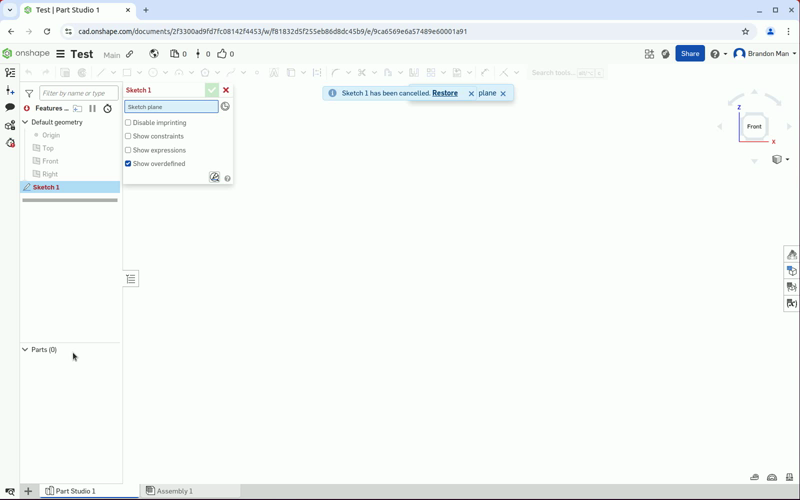
mouse_move(73, 163)
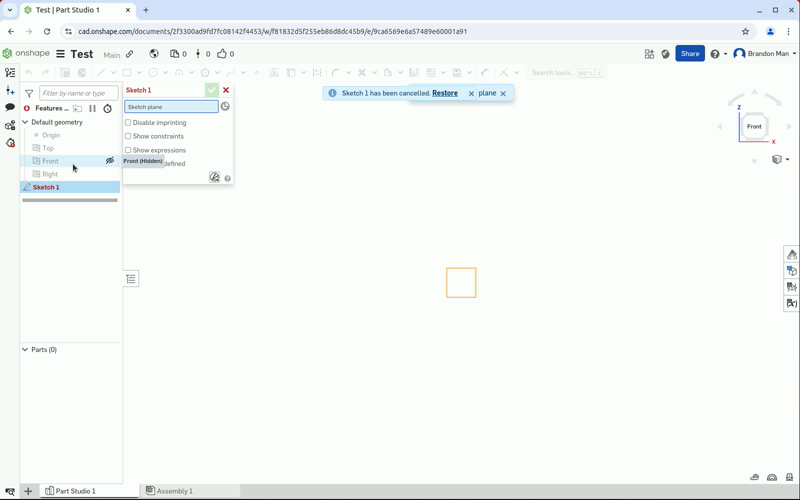
click(73, 163)
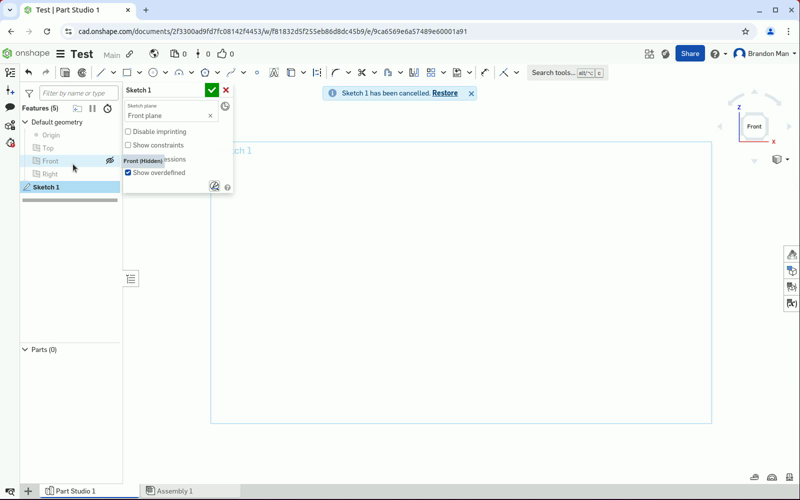
mouse_move(73, 352)
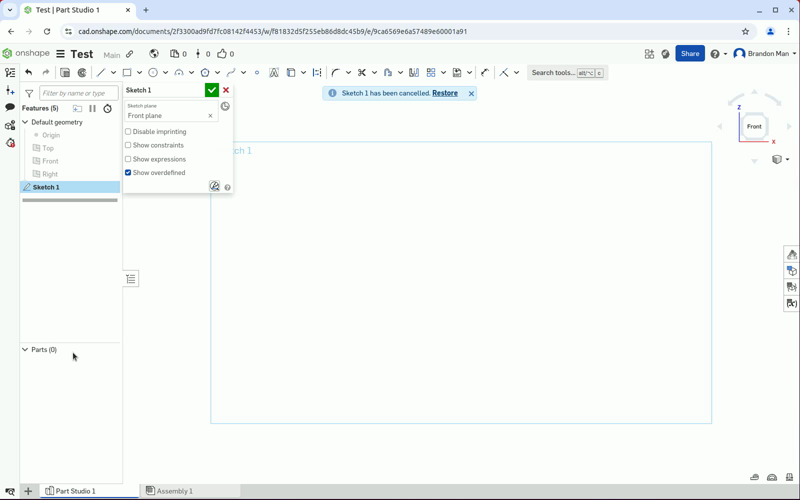
key(y)
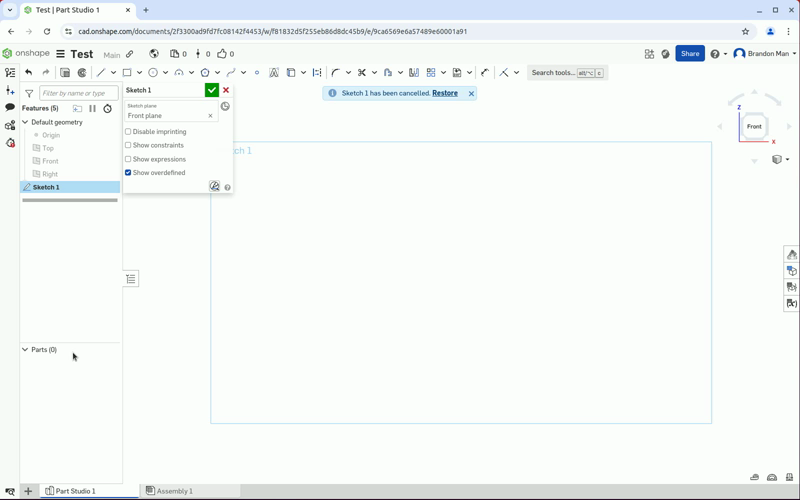
key(c)
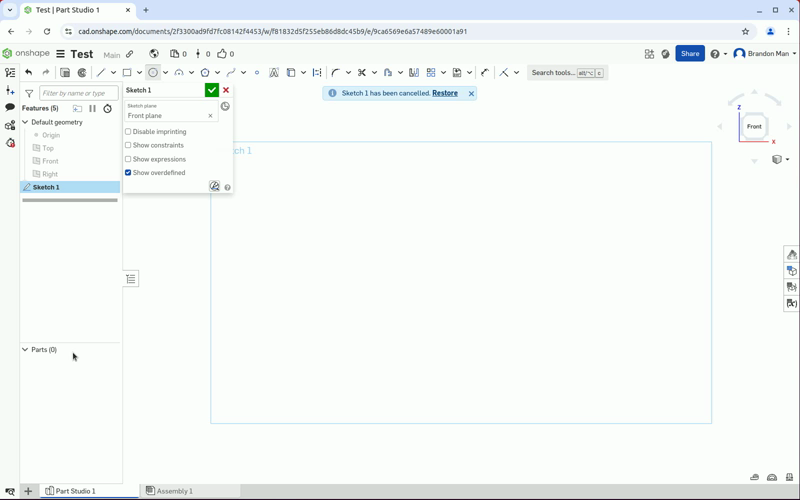
key_down(shift)
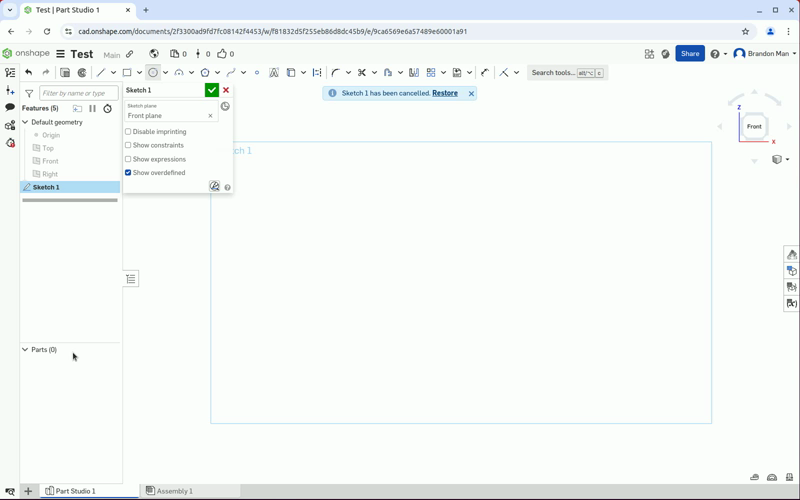
mouse_move(461, 282)
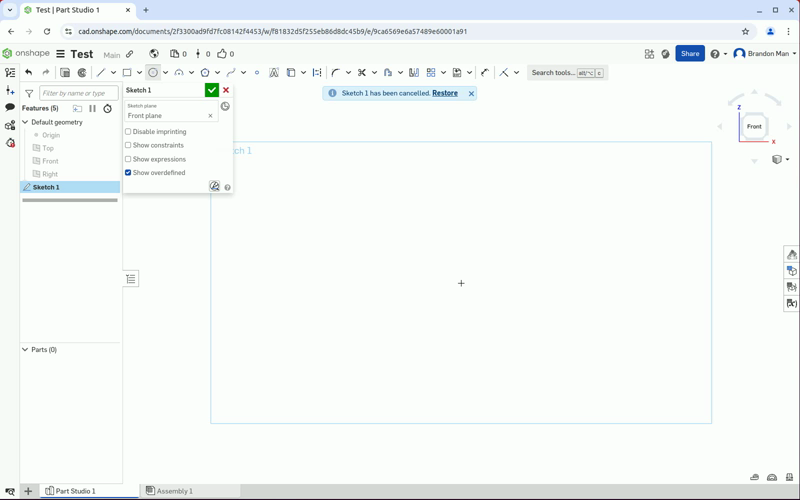
click(461, 282)
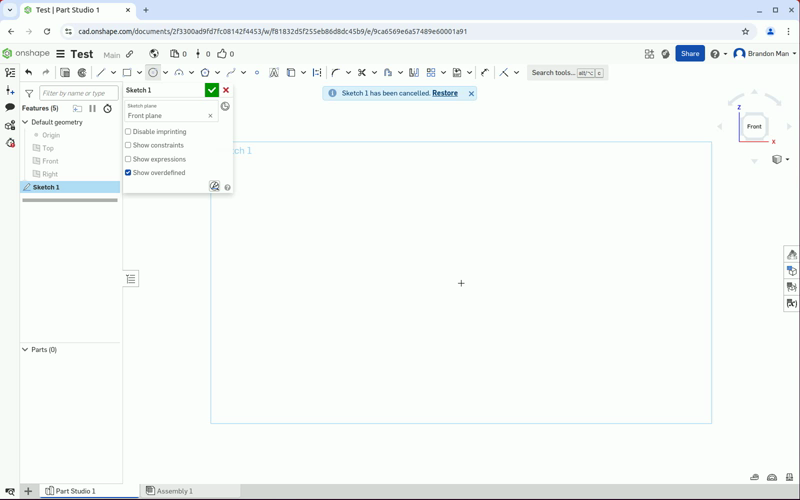
key_up(shift)
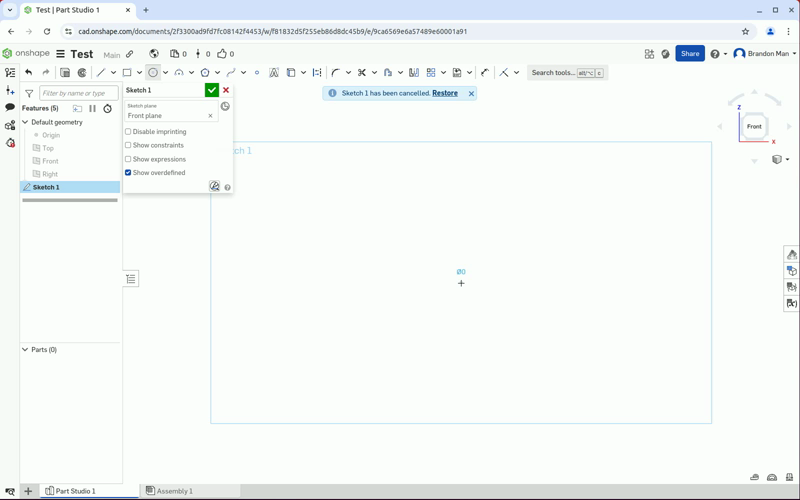
mouse_move(497, 282)
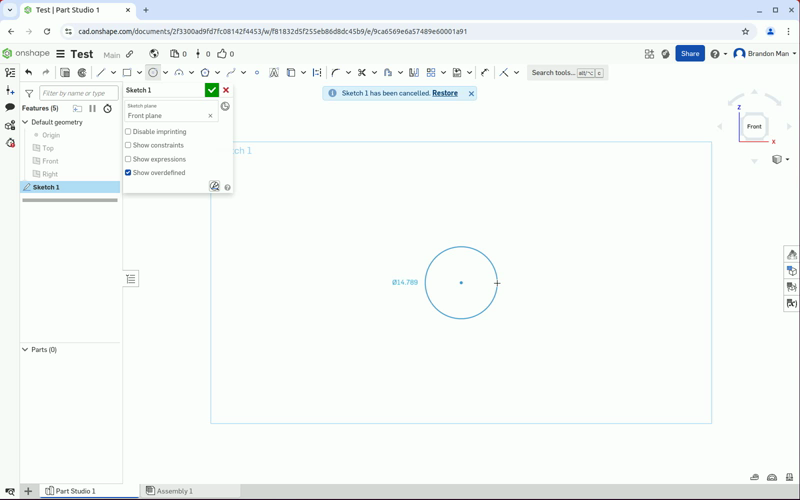
click(497, 282)
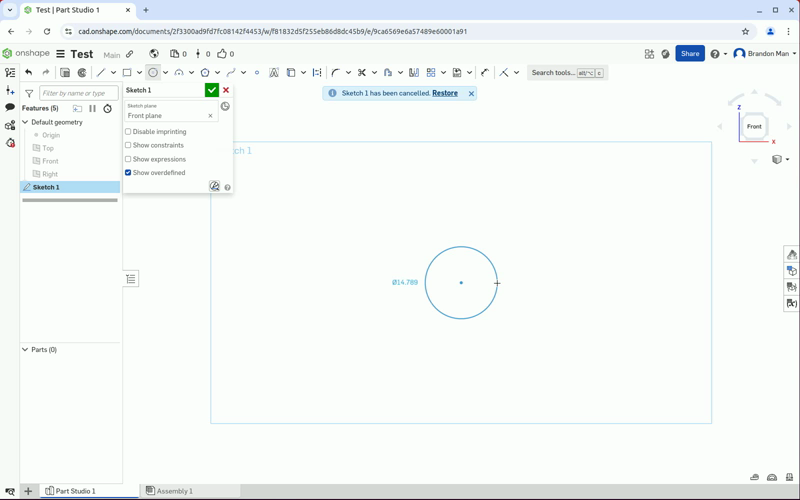
key(esc)
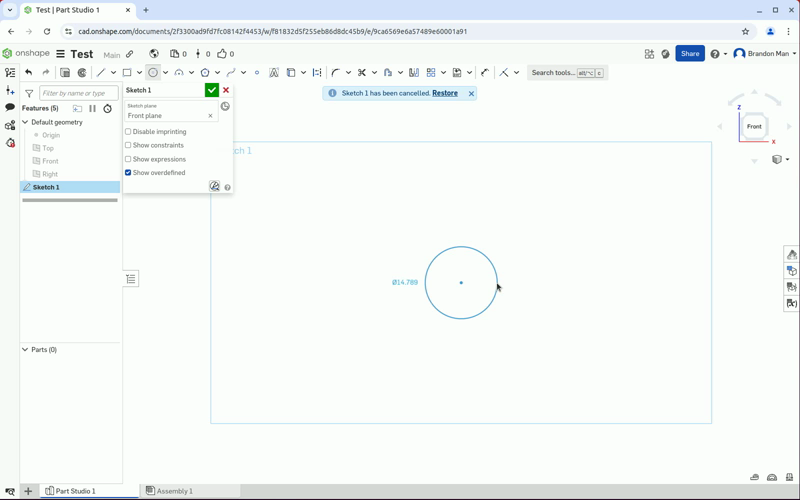
key(c)
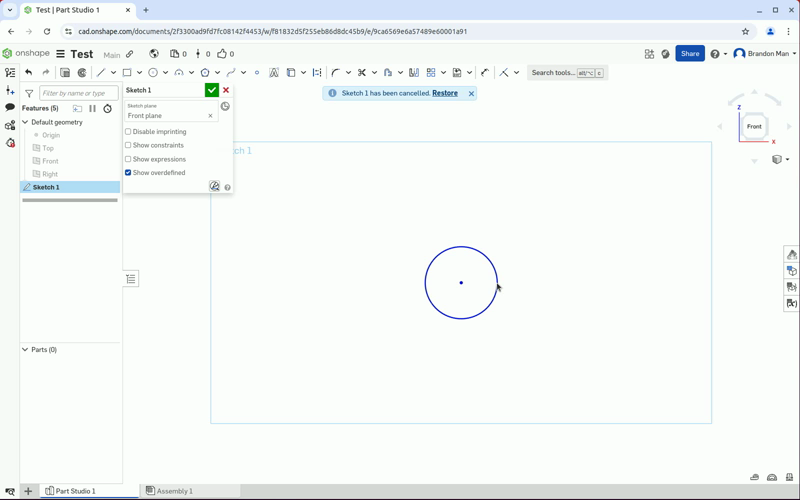
key_down(shift)
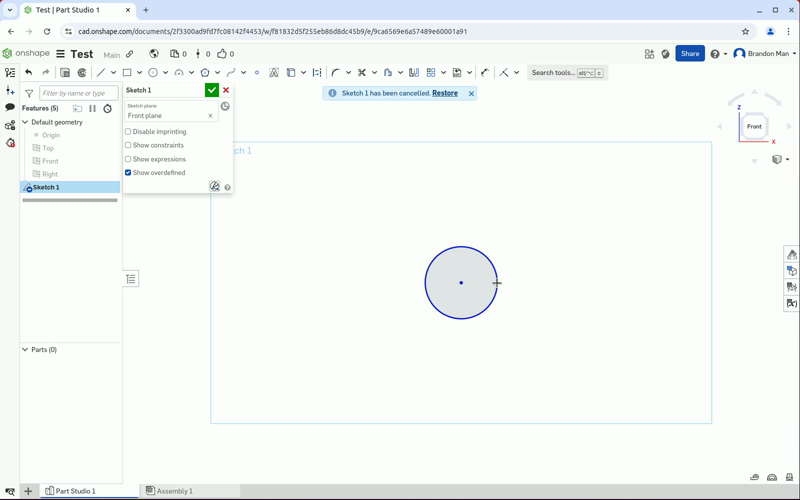
mouse_move(461, 282)
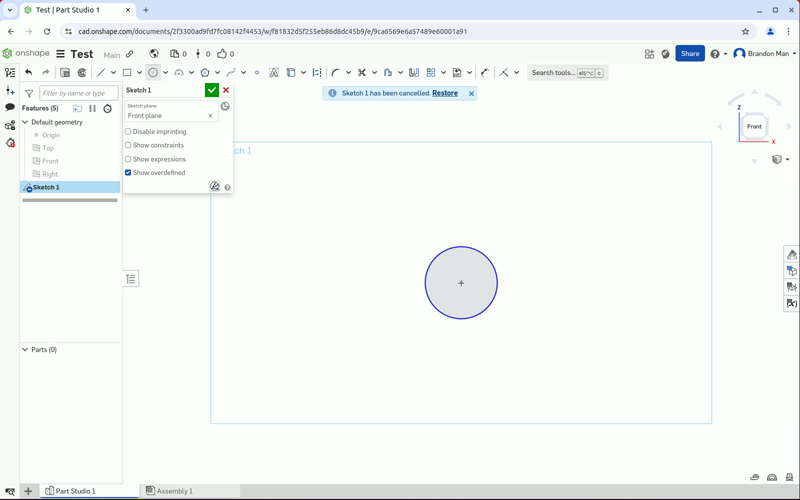
click(461, 282)
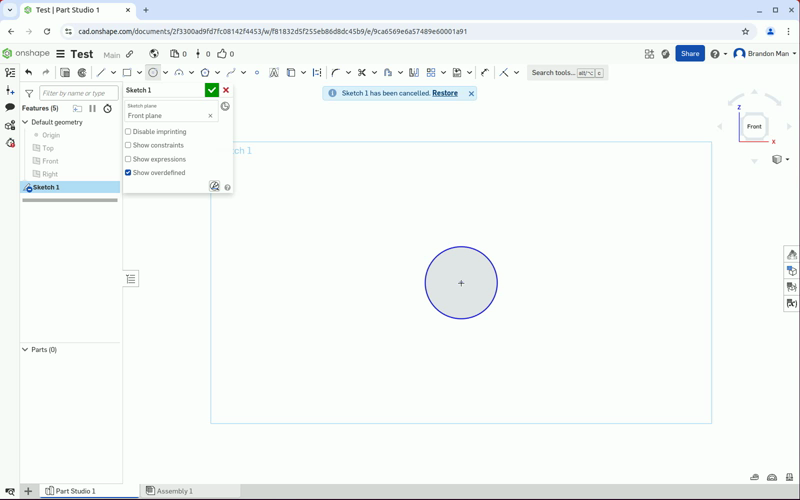
key_up(shift)
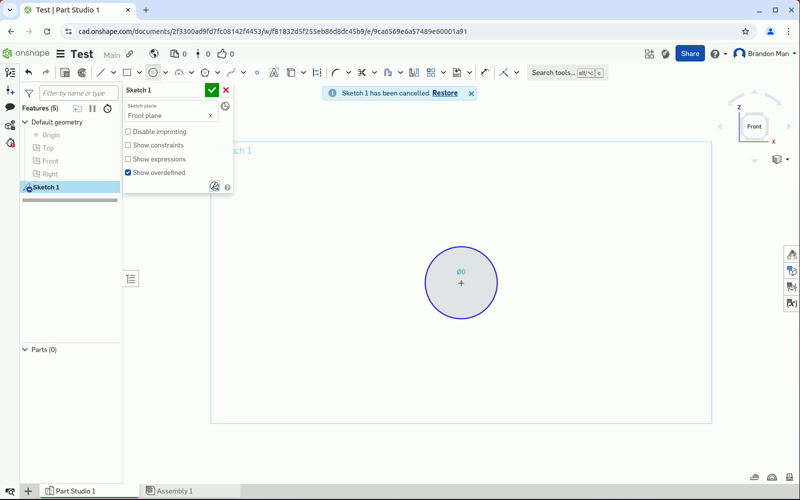
mouse_move(479, 282)
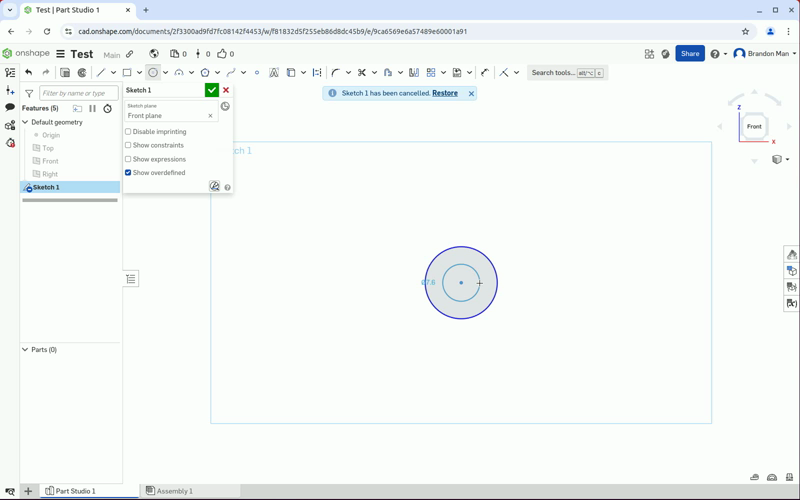
click(479, 282)
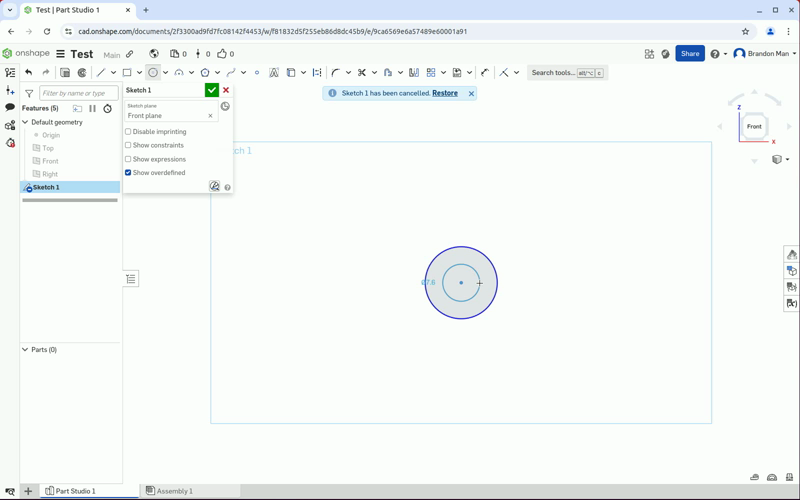
key(esc)
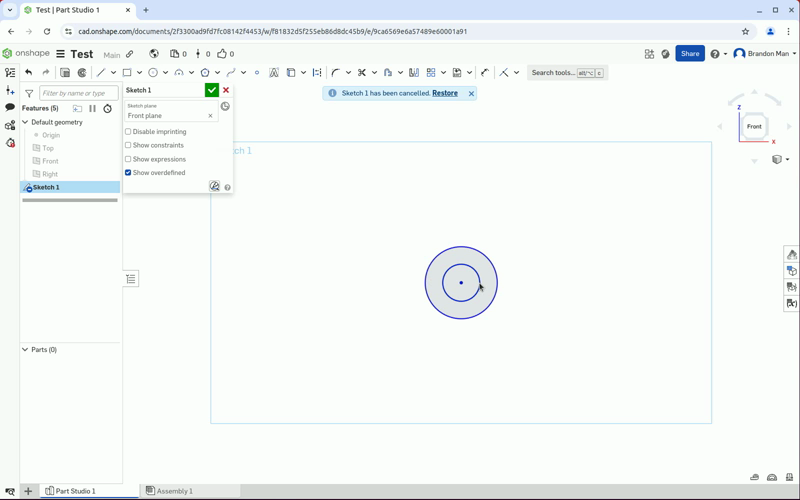
mouse_move(430, 295)
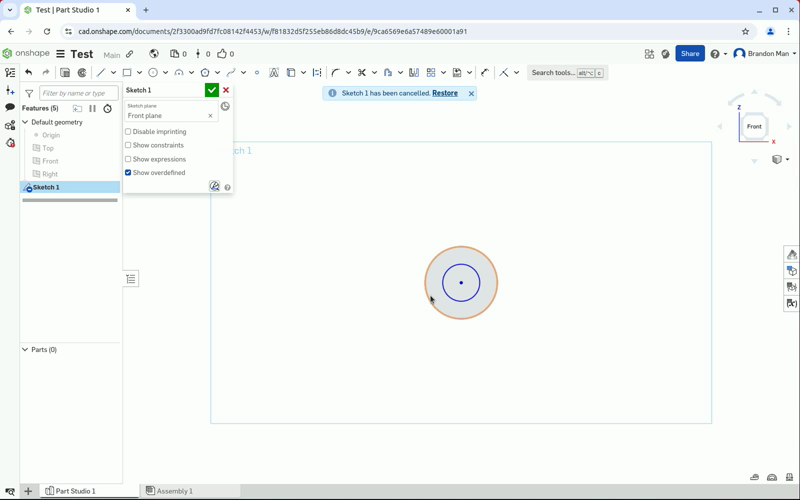
click(430, 295)
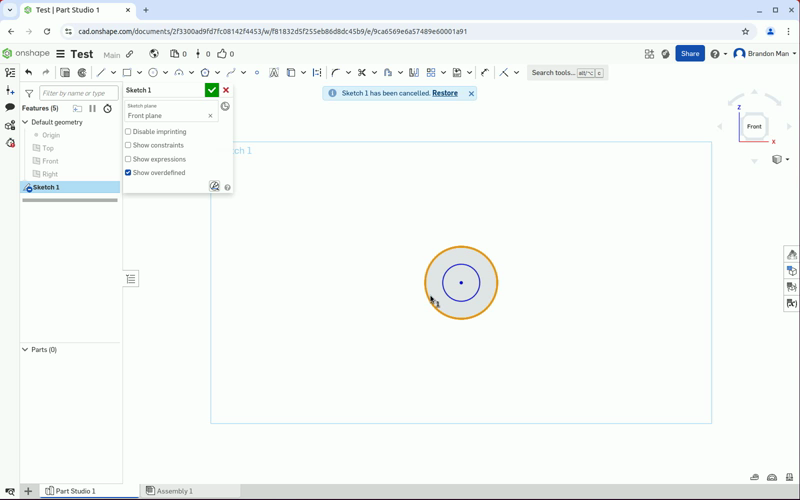
mouse_move(73, 352)
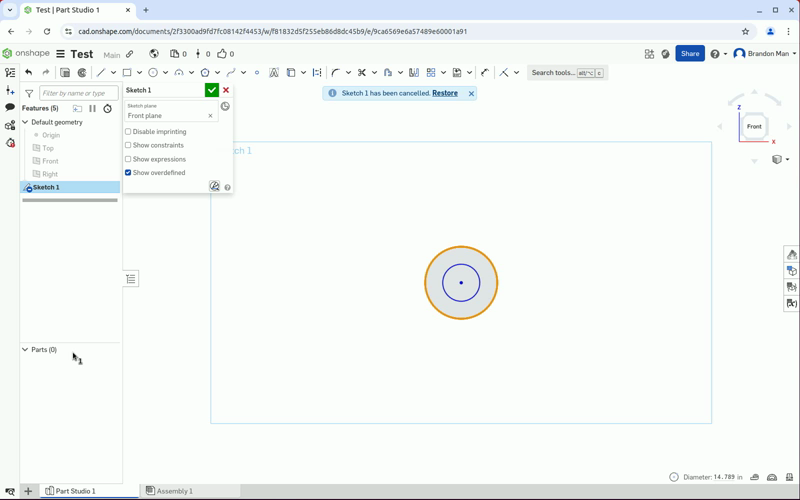
key(shift+y)
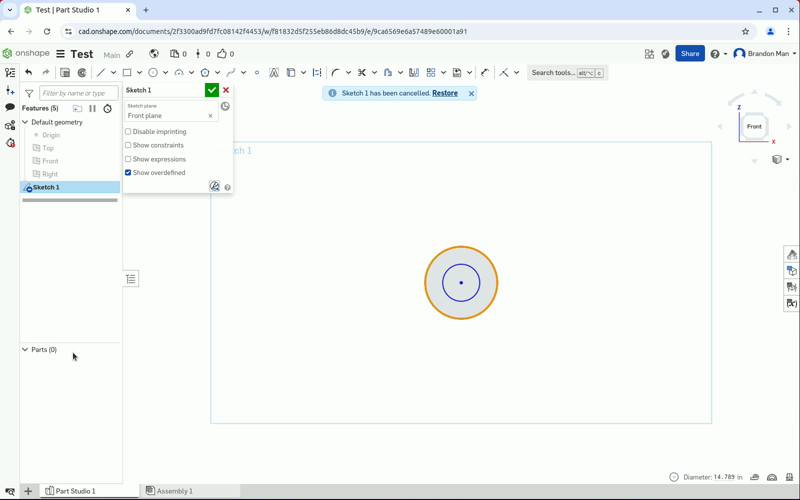
key(shift+e)
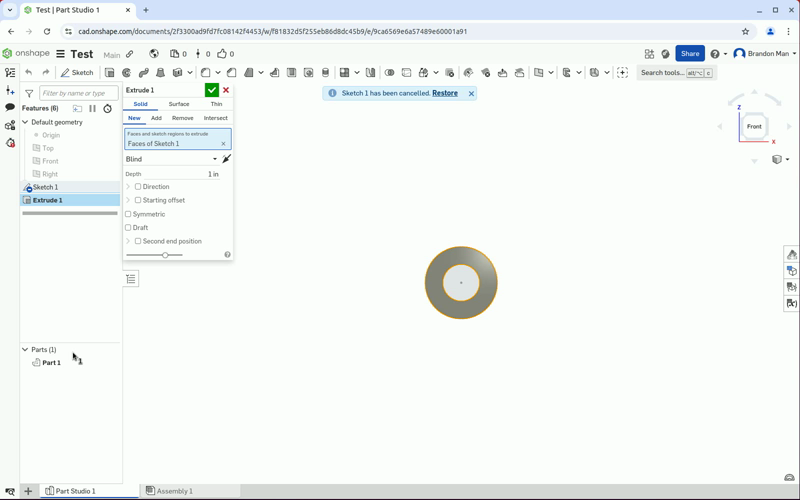
mouse_move(143, 106)
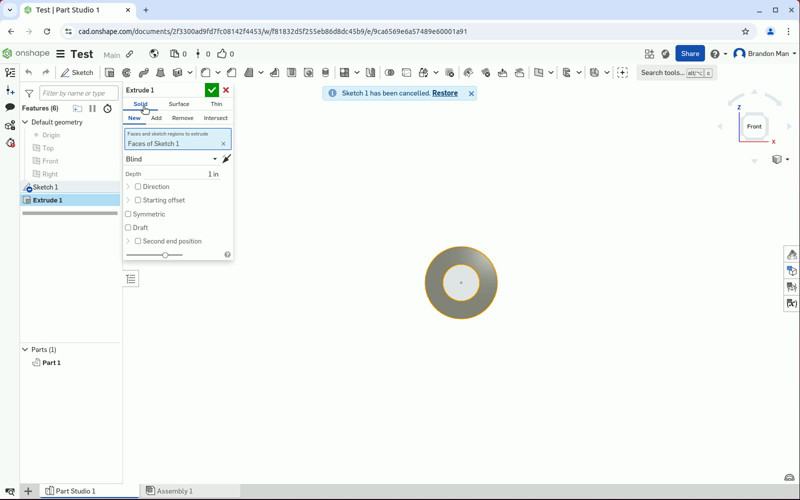
click(143, 106)
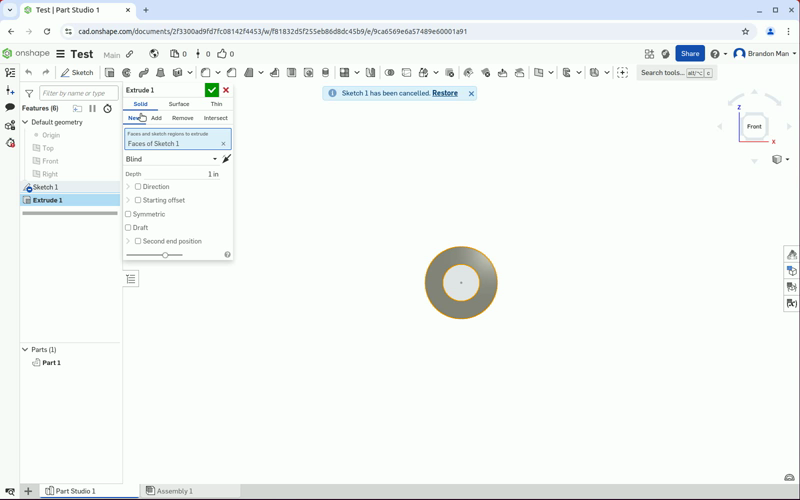
mouse_move(137, 120)
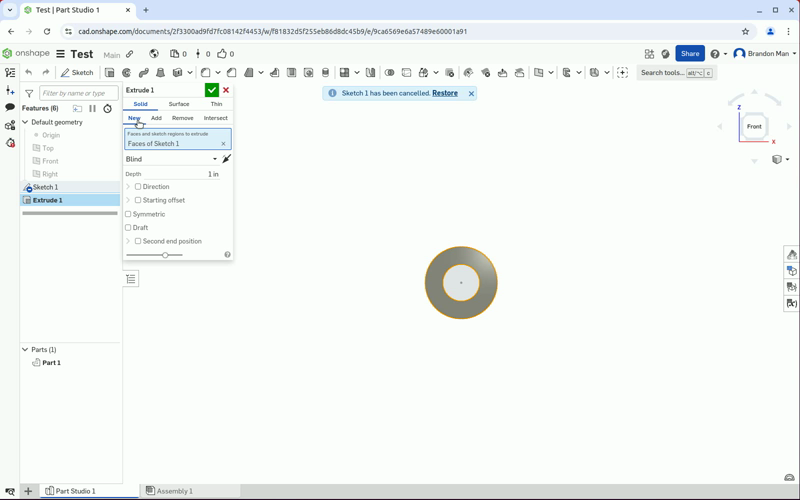
click(137, 120)
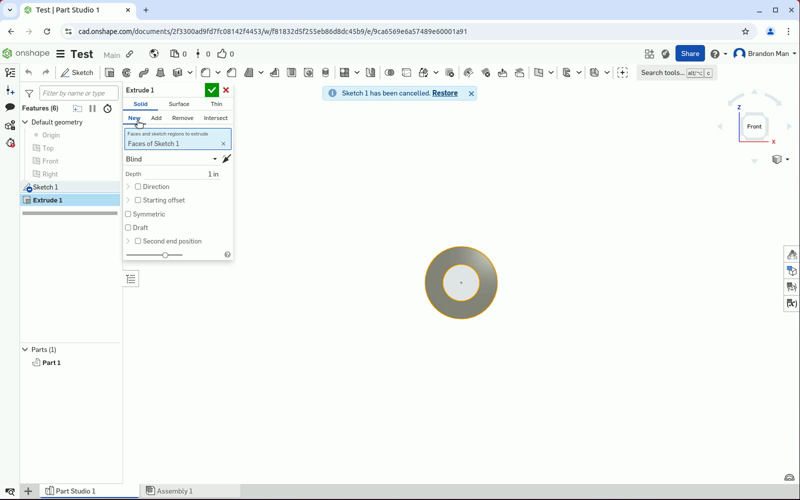
key(tab, 4)
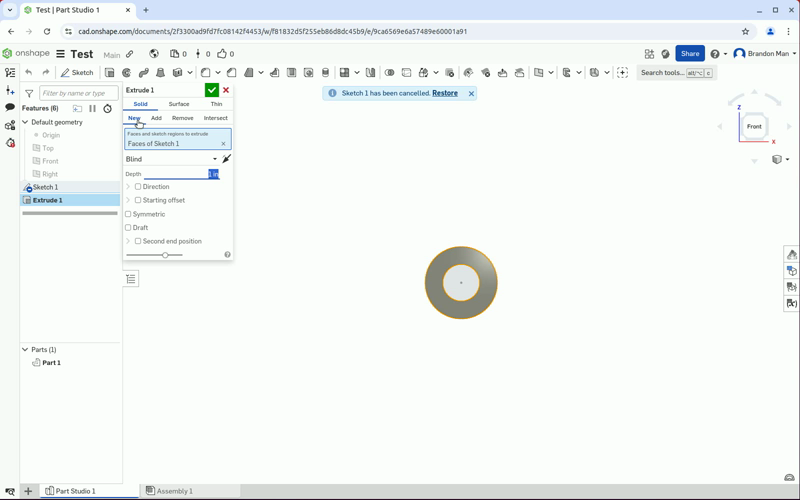
text(8.425)
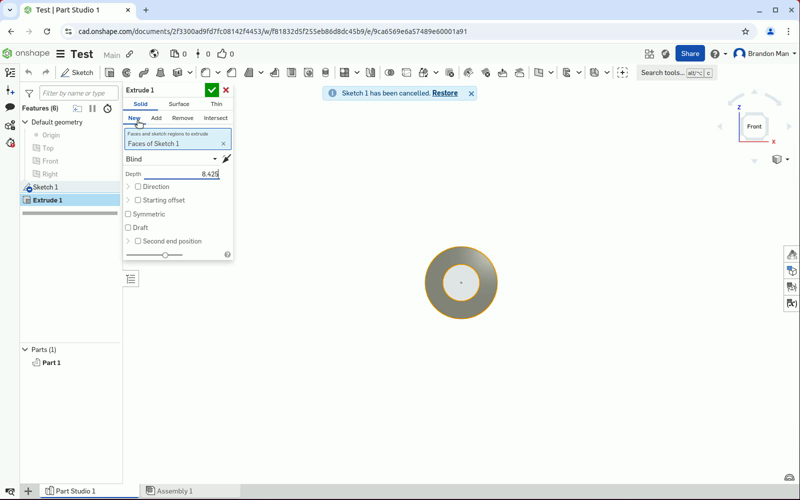
key(enter)
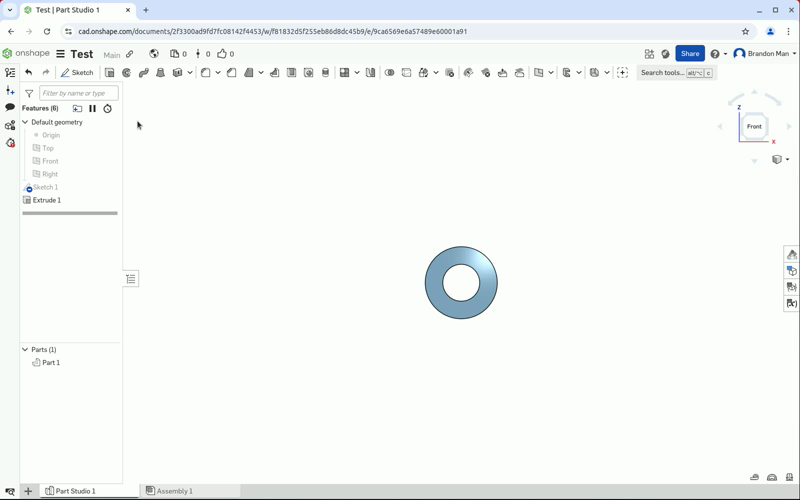
key(shift+h)
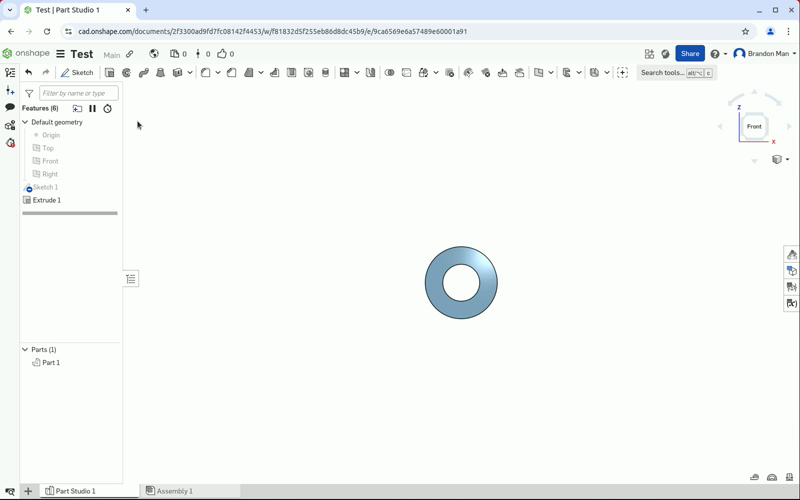
key(shift+h)
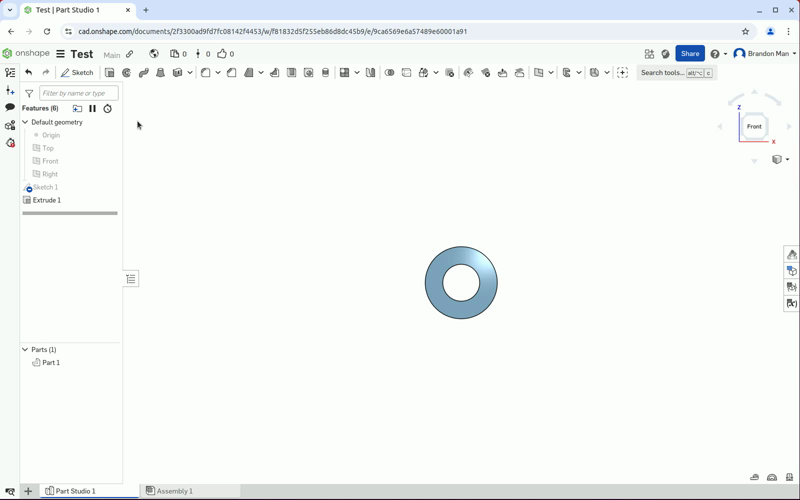
mouse_move(73, 189)
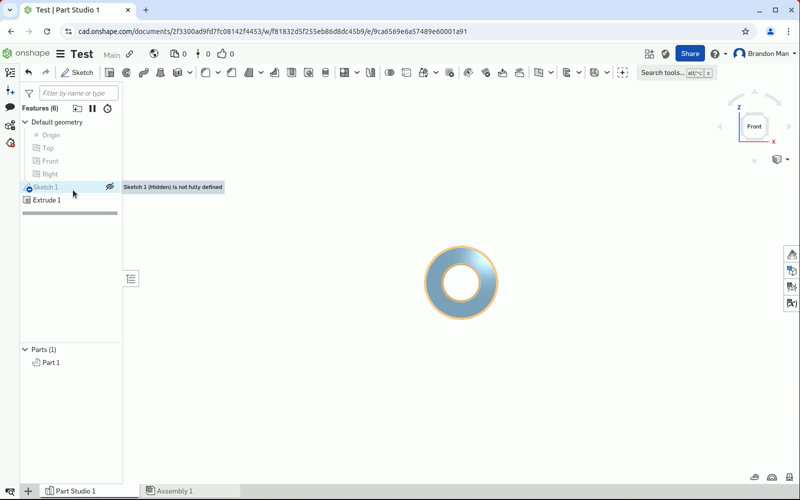
click(73, 189)
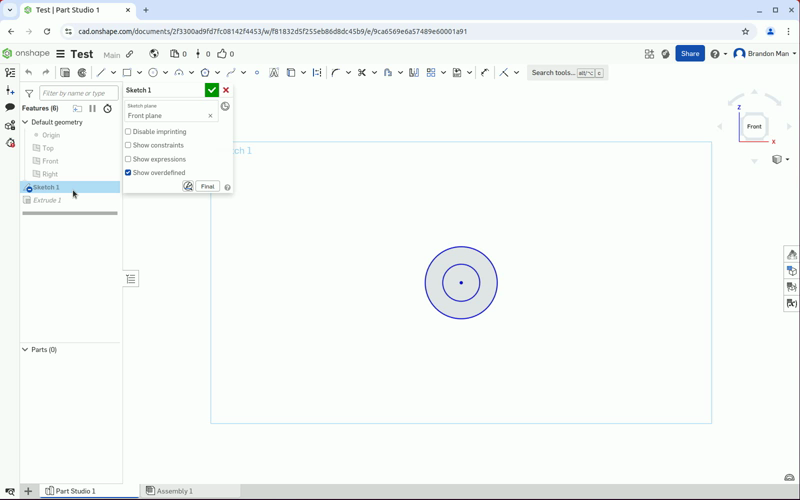
mouse_move(229, 92)
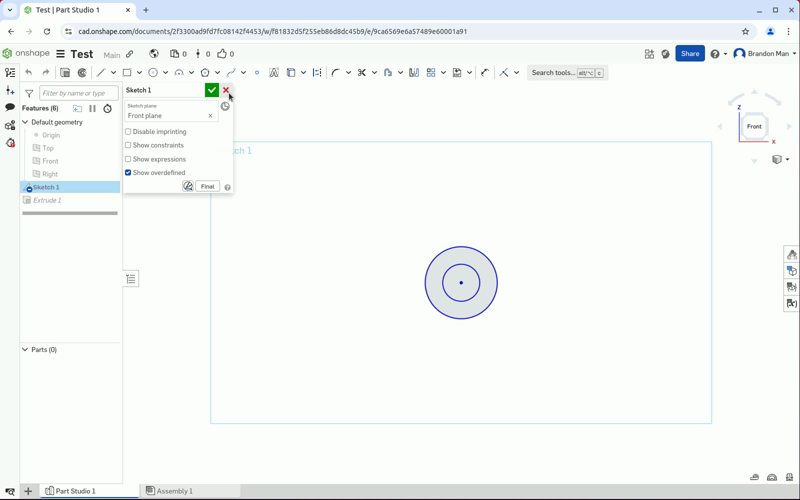
click(229, 92)
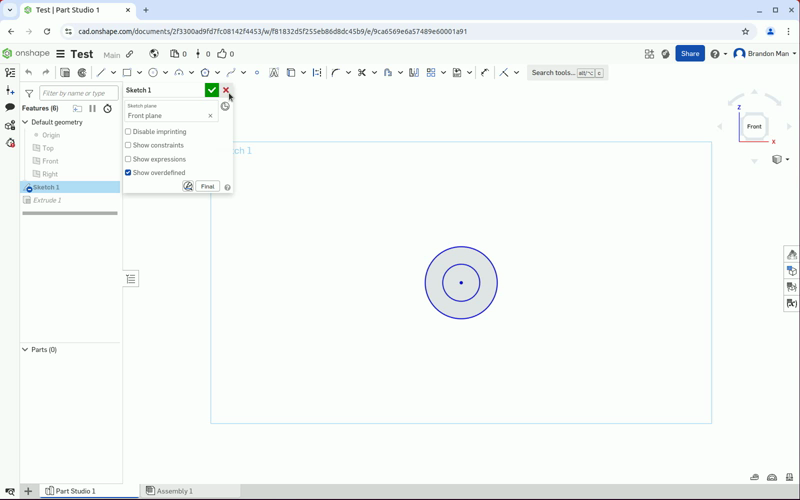
key(shift+s)
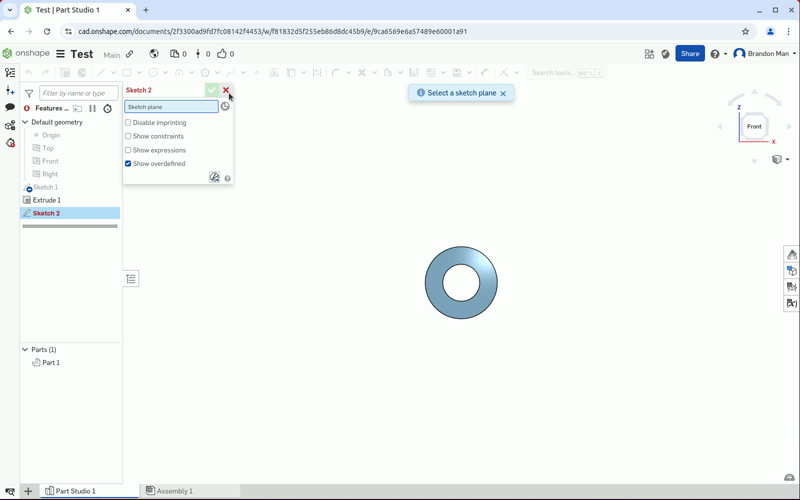
mouse_move(73, 163)
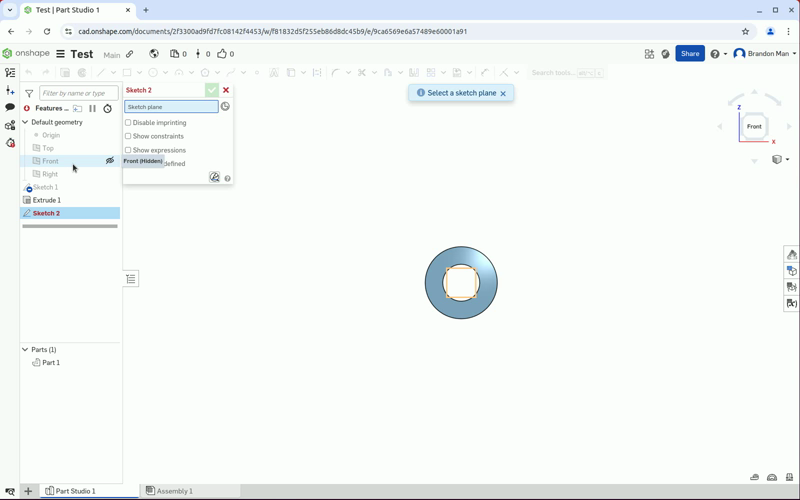
click(73, 163)
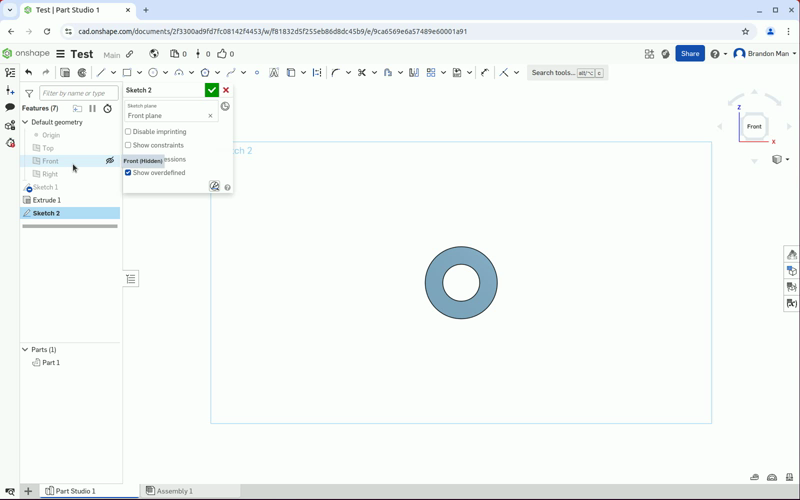
mouse_move(73, 352)
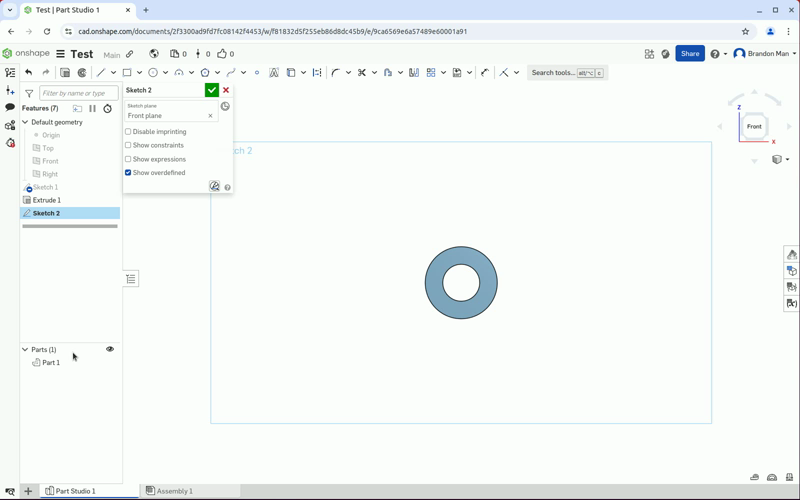
key(y)
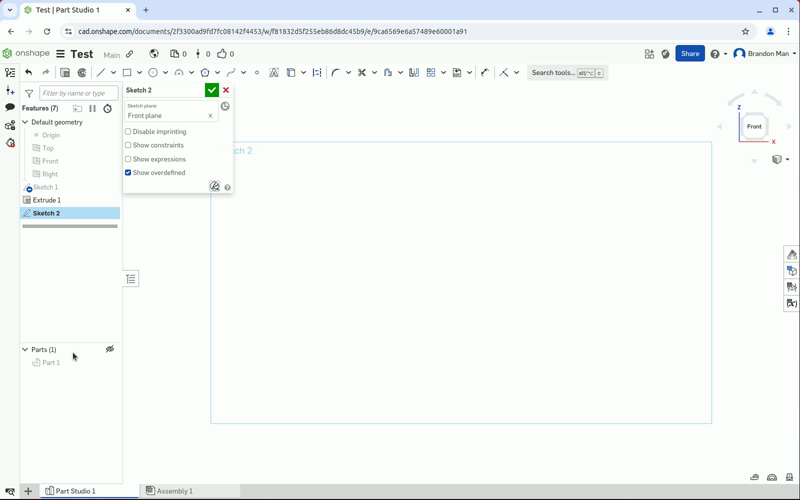
key(l)
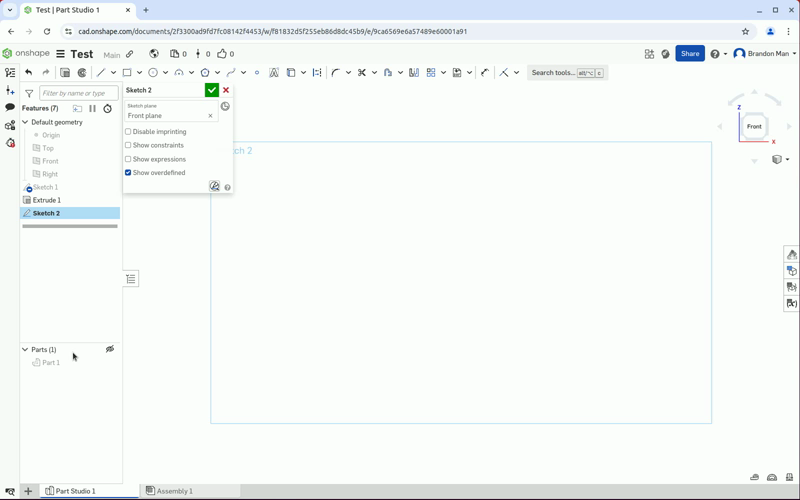
key_down(shift)
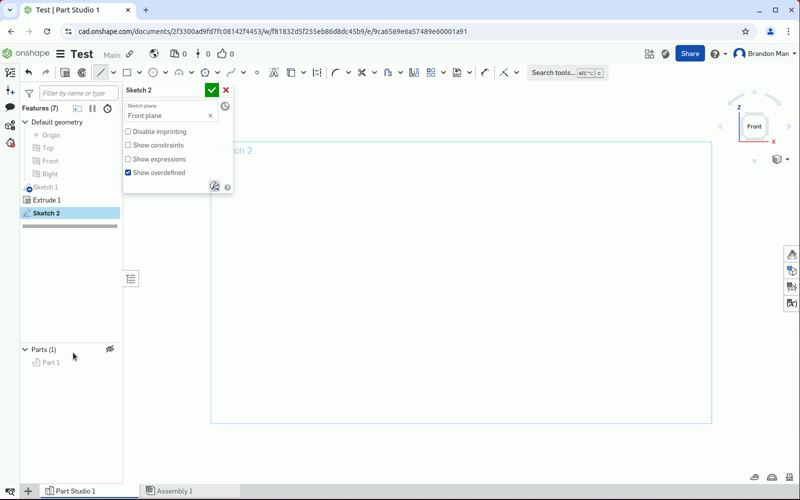
mouse_move(483, 309)
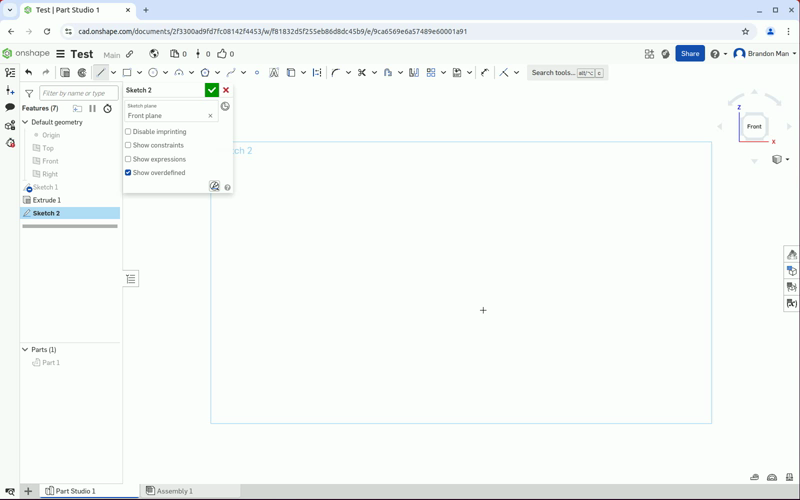
click(483, 309)
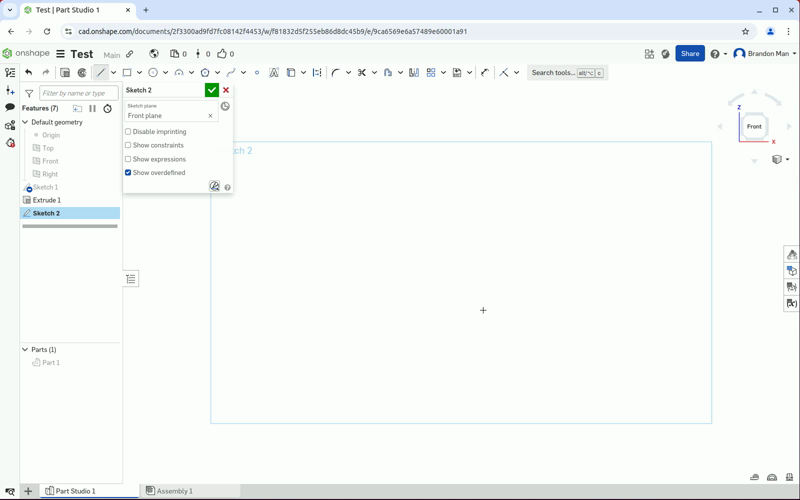
key_up(shift)
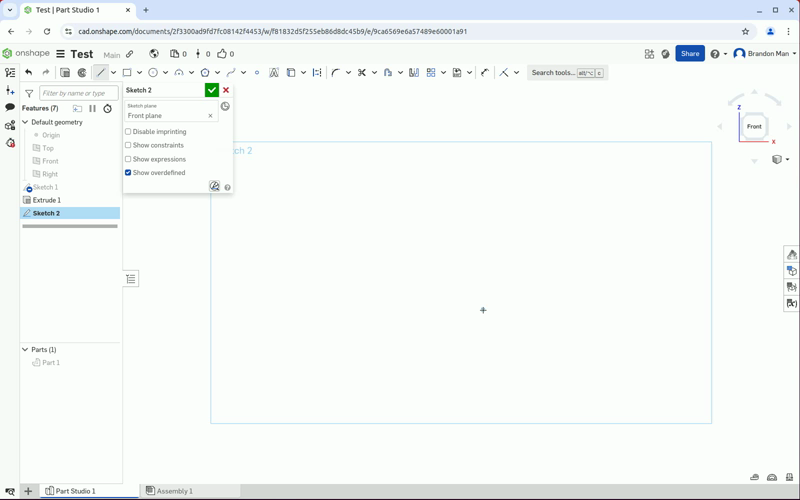
key_down(shift)
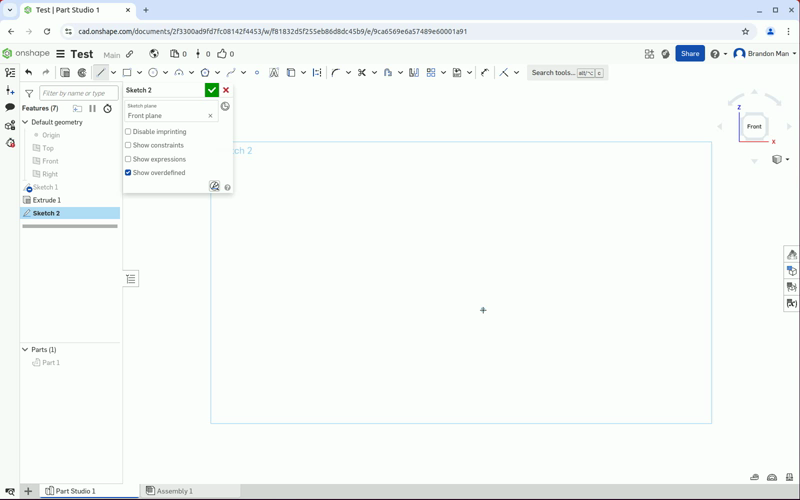
mouse_move(573, 309)
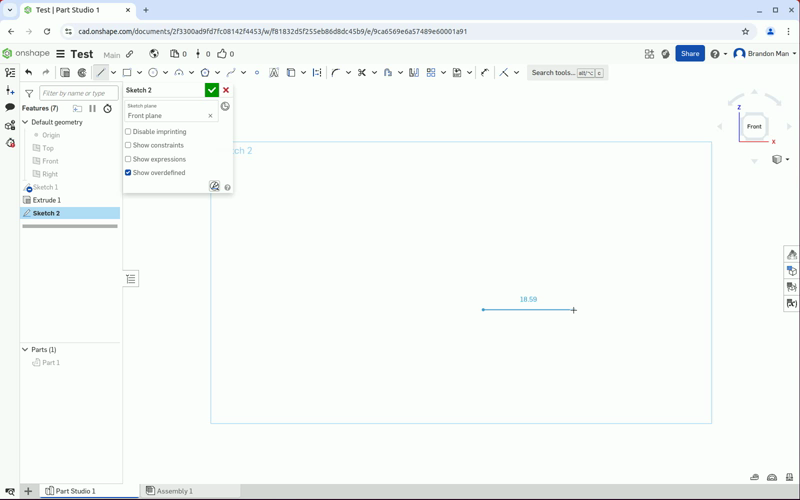
click(573, 309)
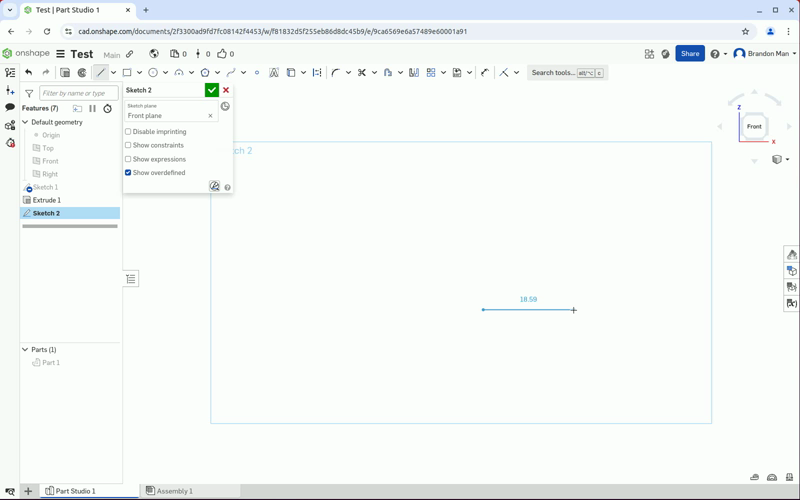
key_up(shift)
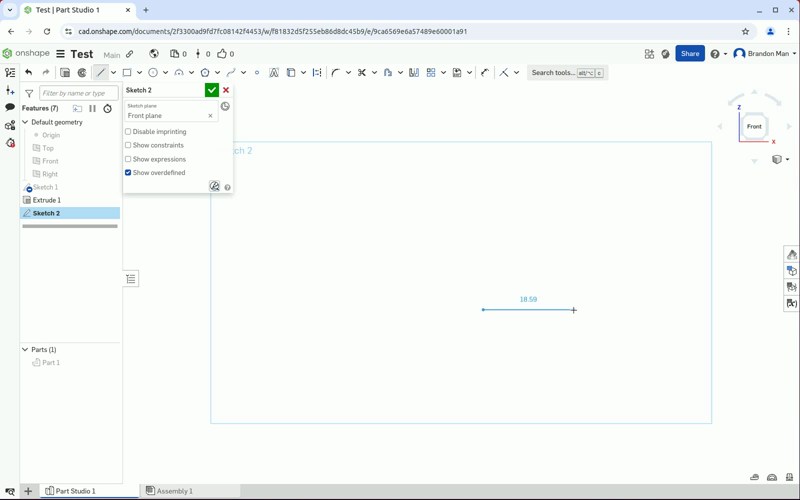
key_down(shift)
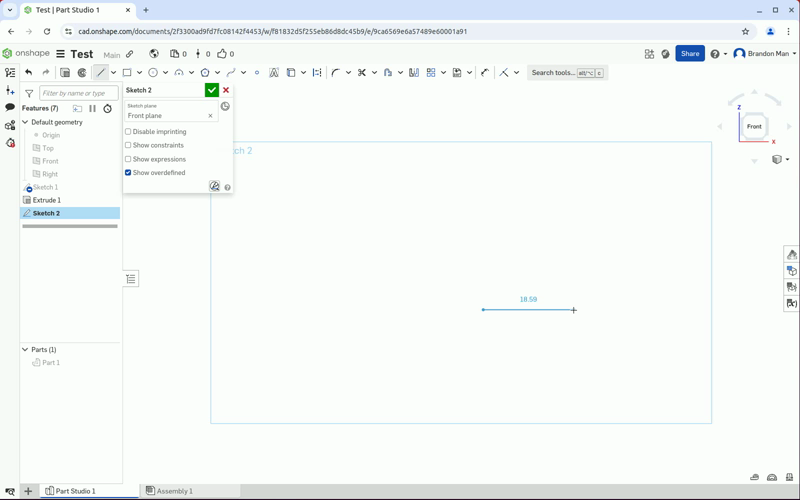
mouse_move(589, 309)
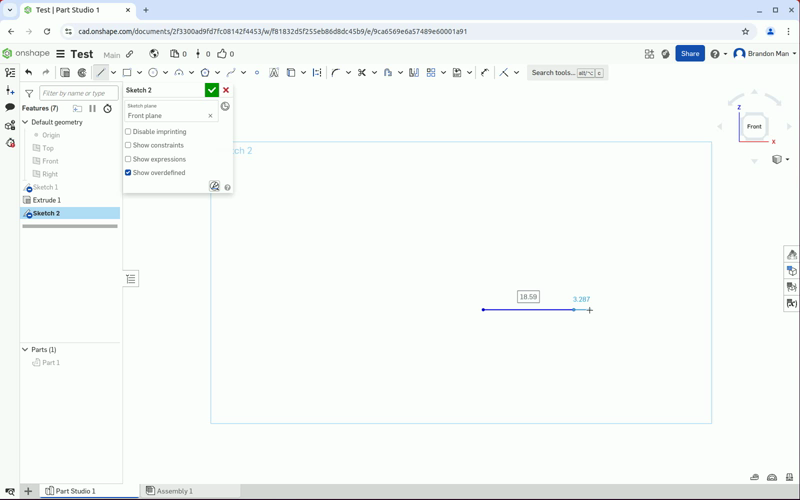
mouse_move(573, 256)
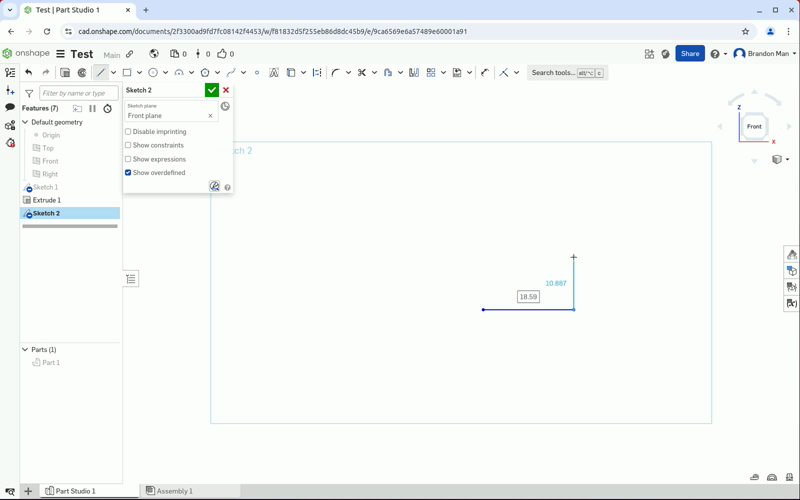
click(573, 256)
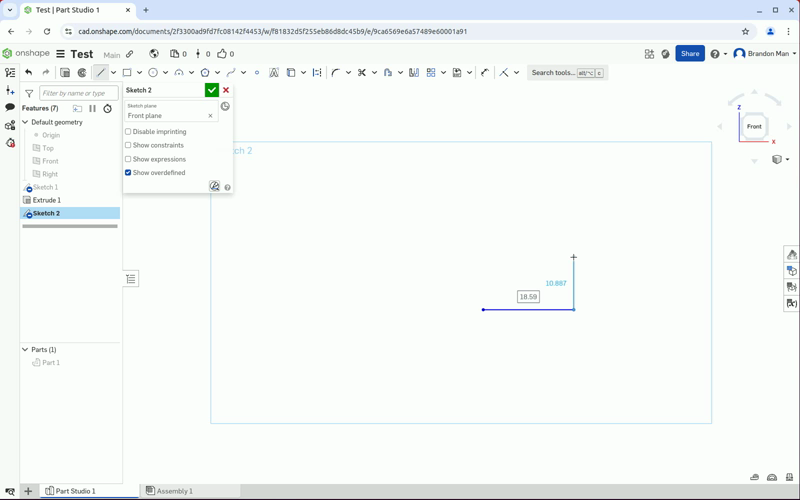
key_up(shift)
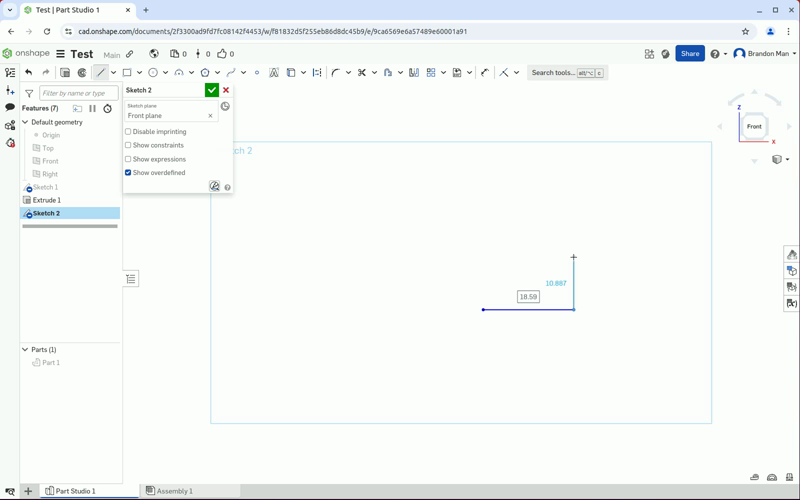
key_down(shift)
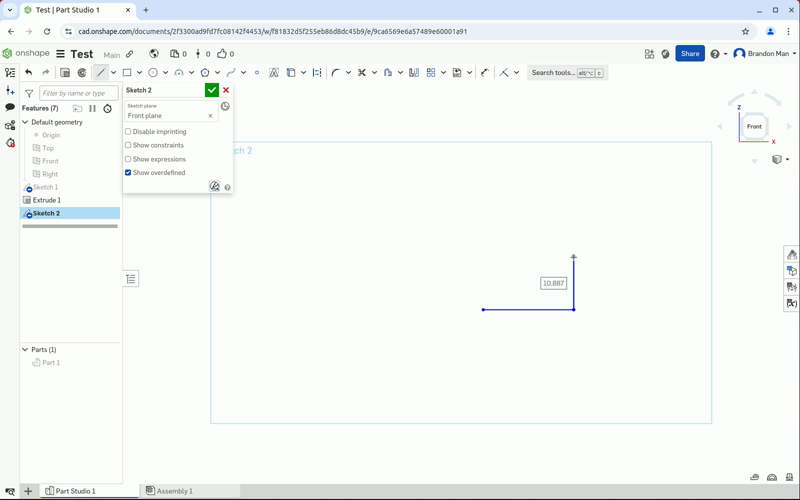
mouse_move(483, 256)
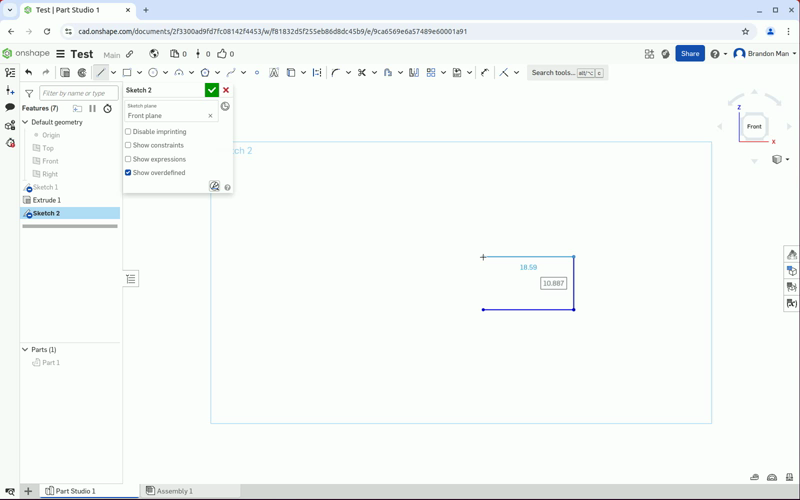
click(483, 256)
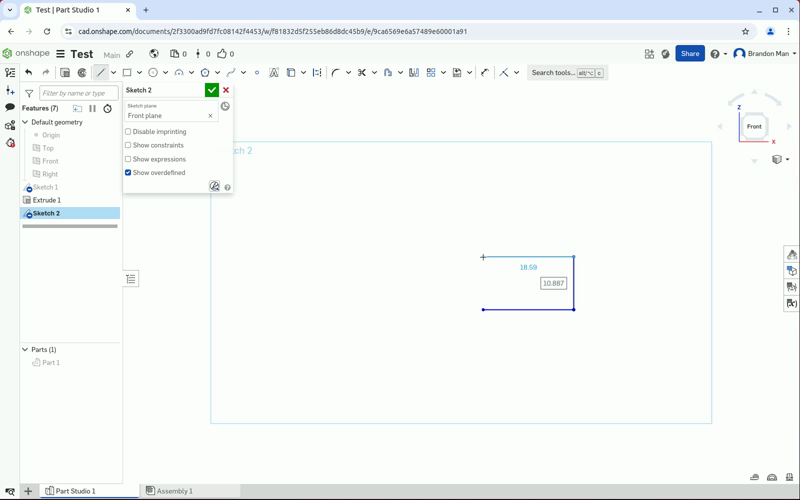
key_up(shift)
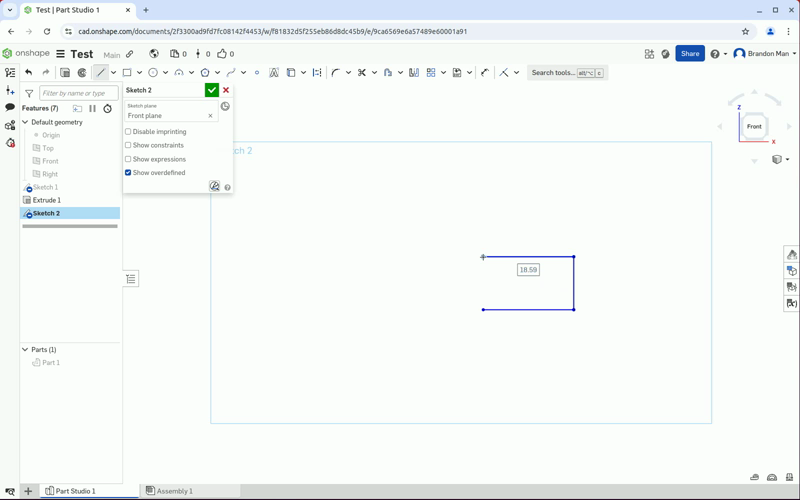
key(esc)
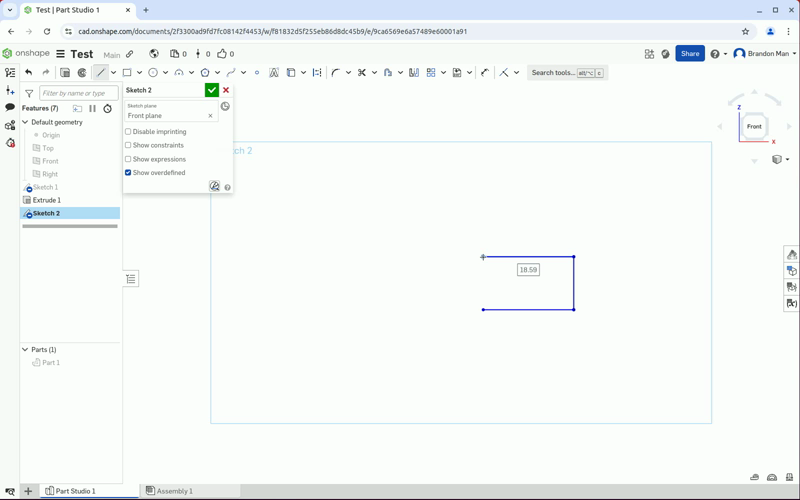
key(a)
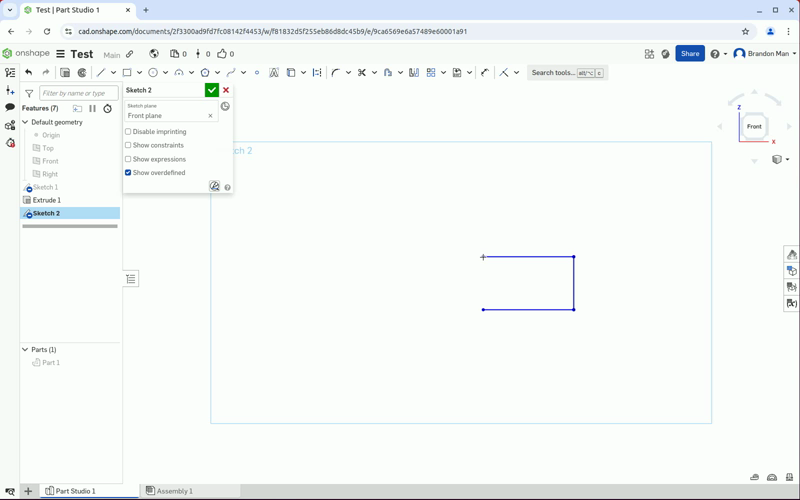
mouse_move(483, 256)
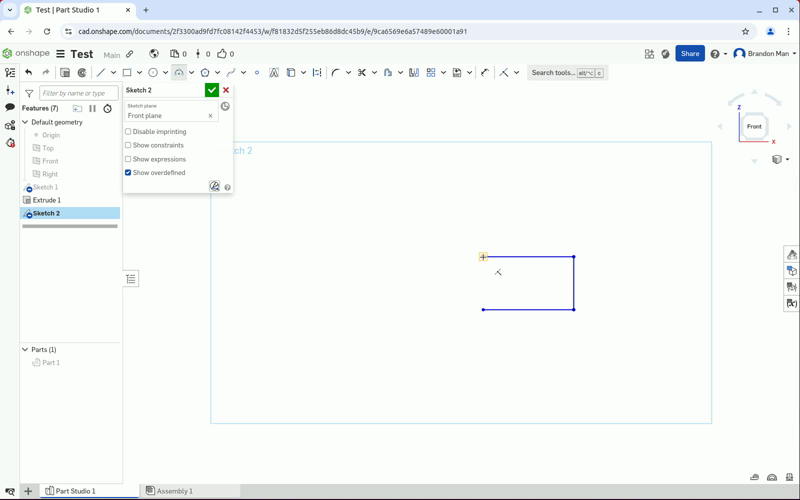
click(483, 256)
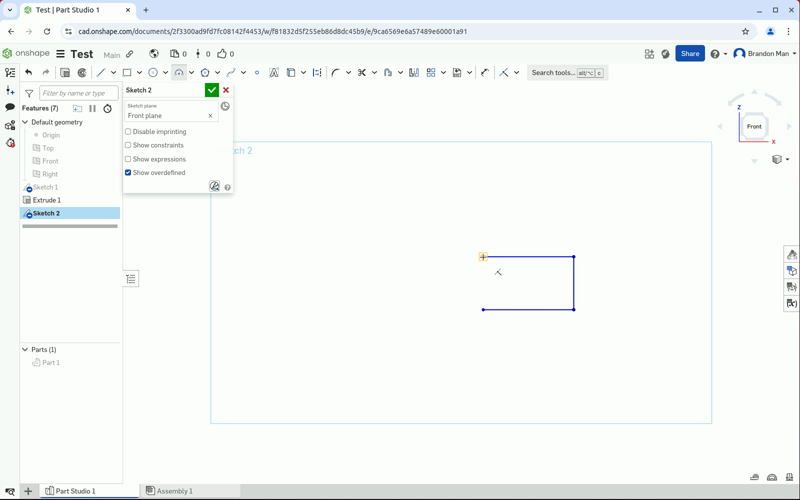
mouse_move(483, 309)
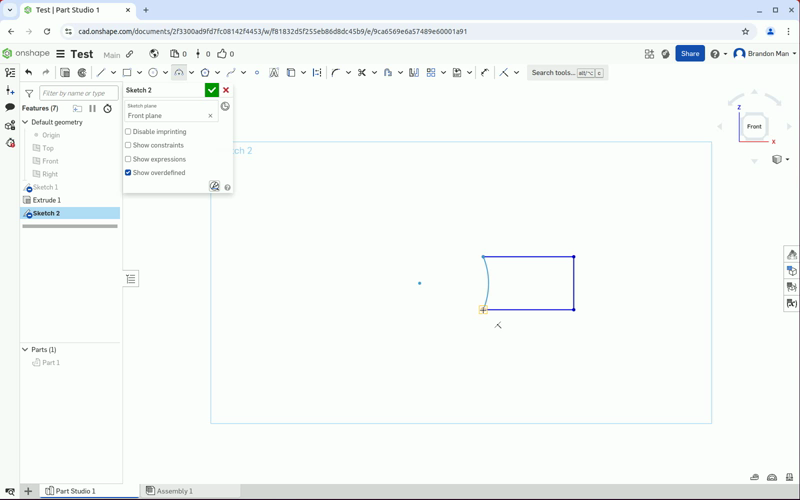
click(483, 309)
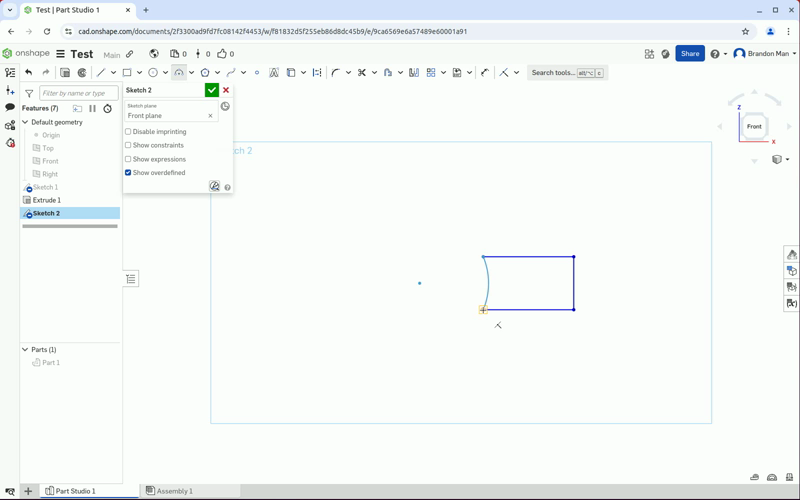
key_down(shift)
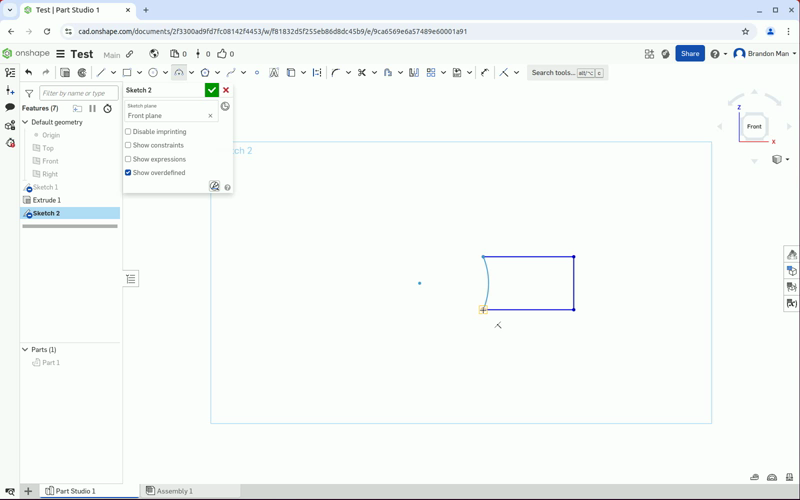
mouse_move(495, 283)
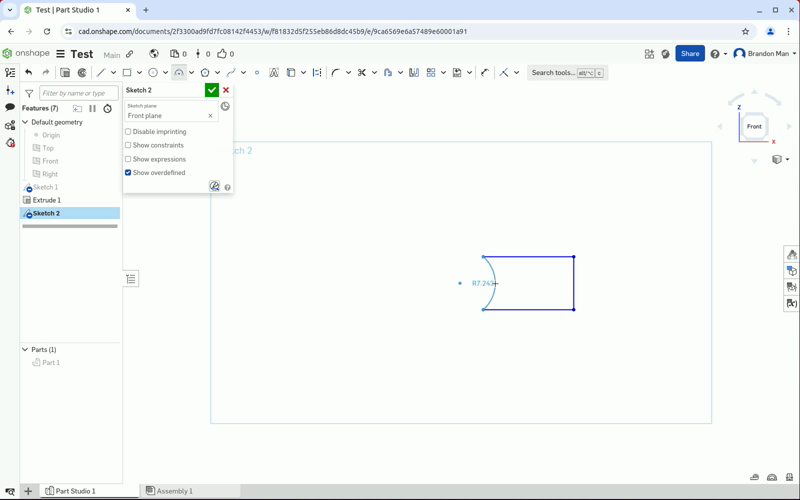
click(495, 283)
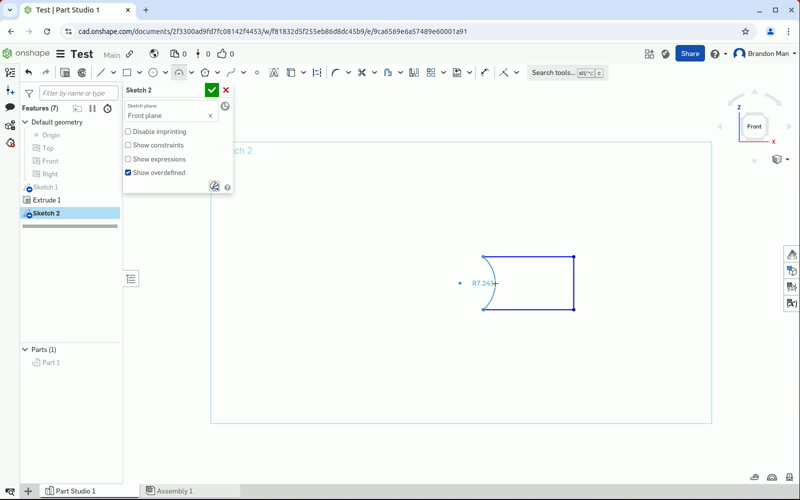
key_up(shift)
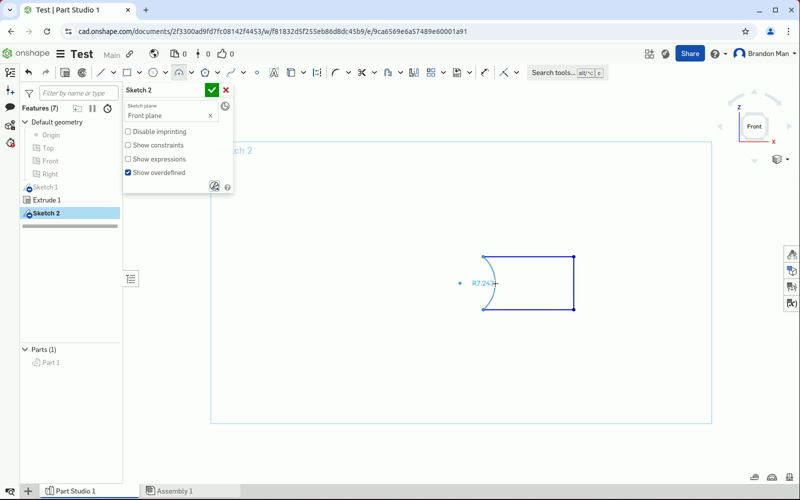
key(esc)
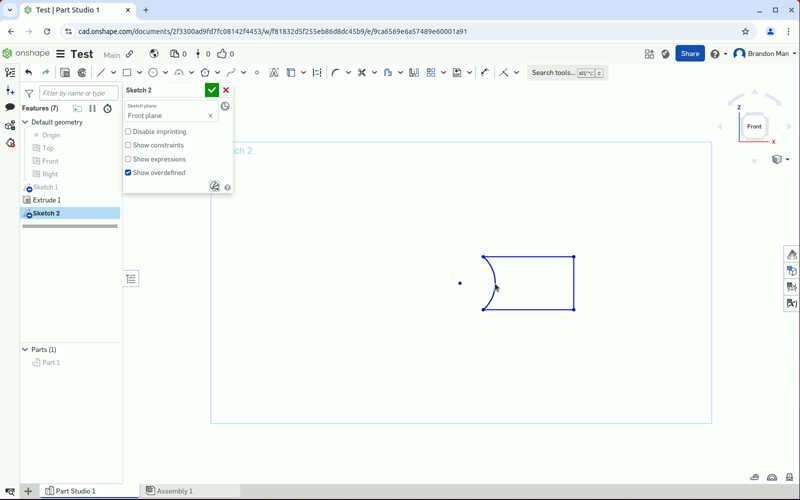
key(c)
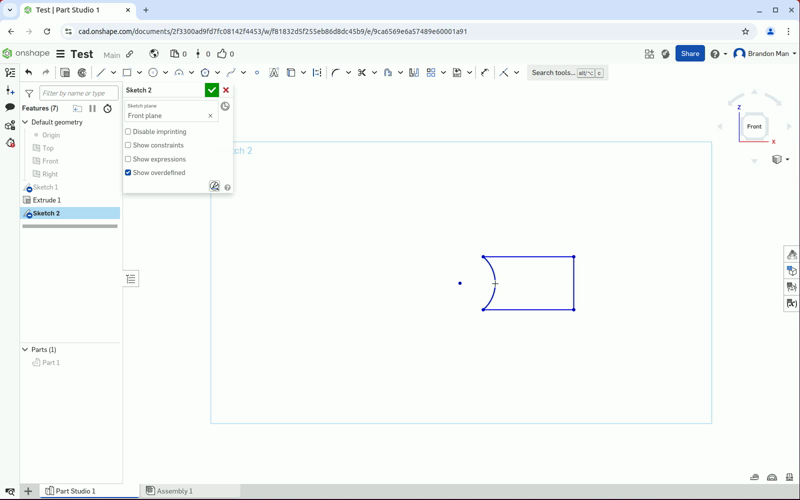
key_down(shift)
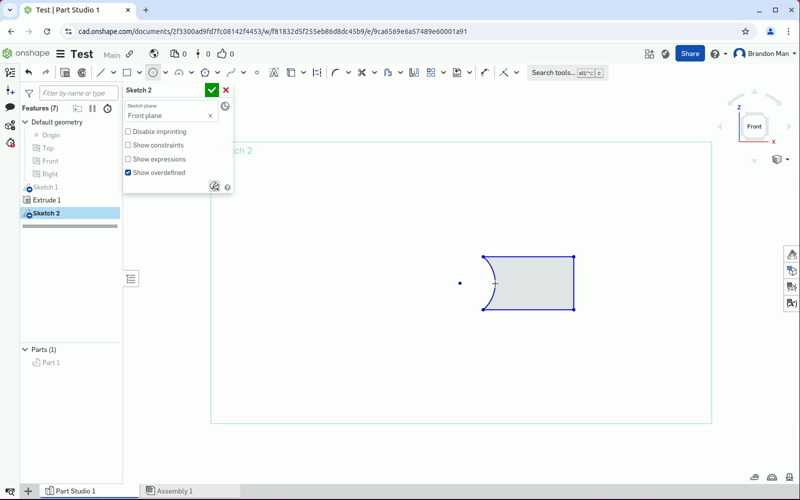
mouse_move(518, 283)
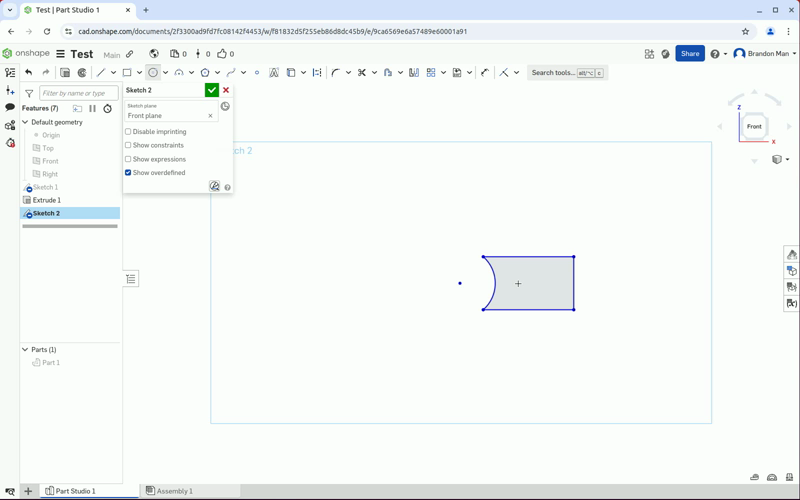
click(518, 283)
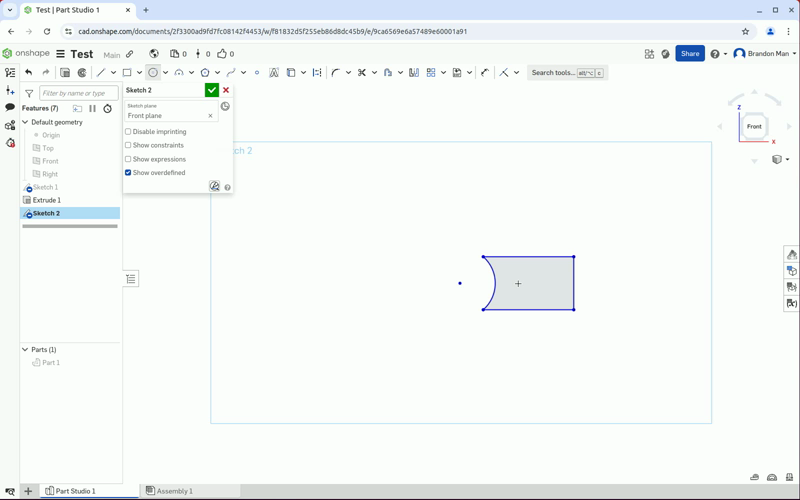
key_up(shift)
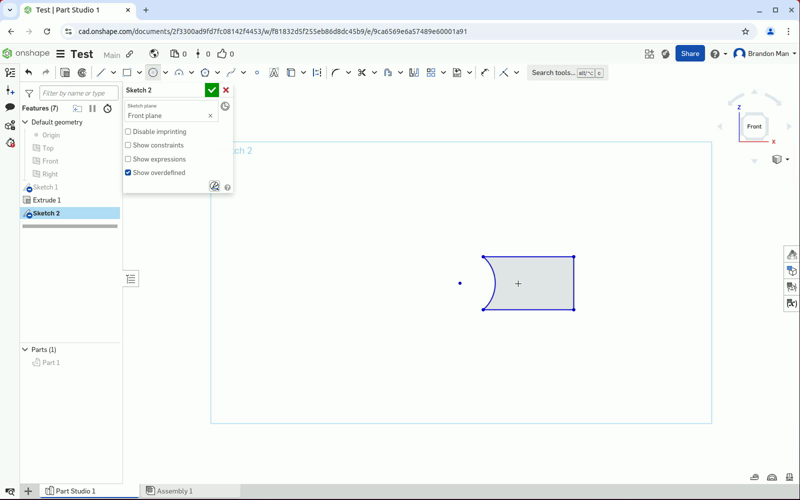
mouse_move(525, 283)
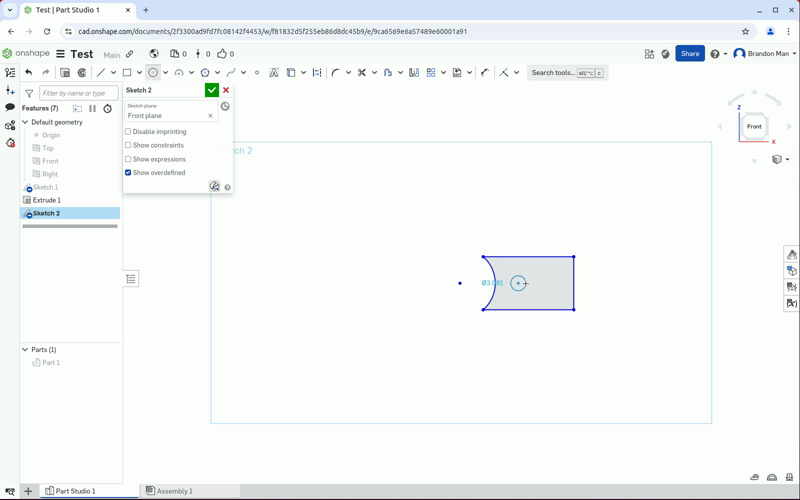
click(525, 283)
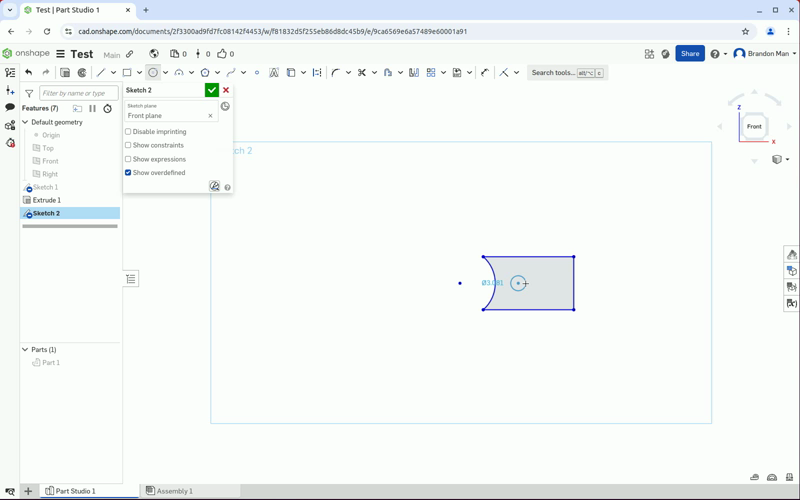
key(esc)
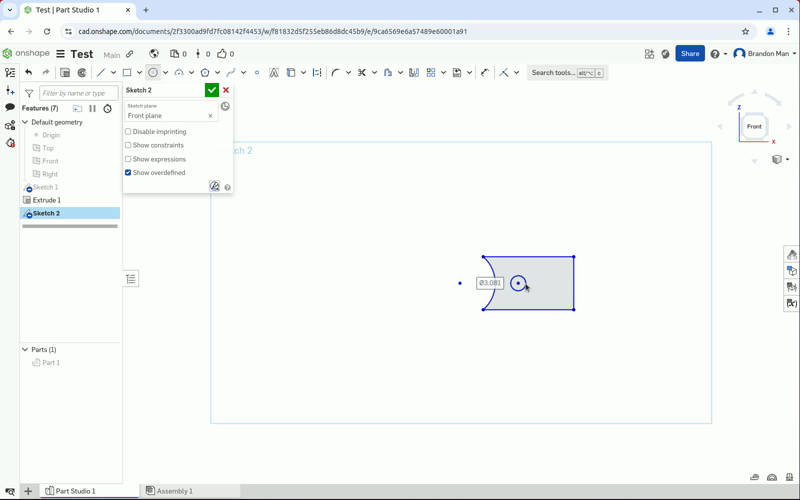
key(c)
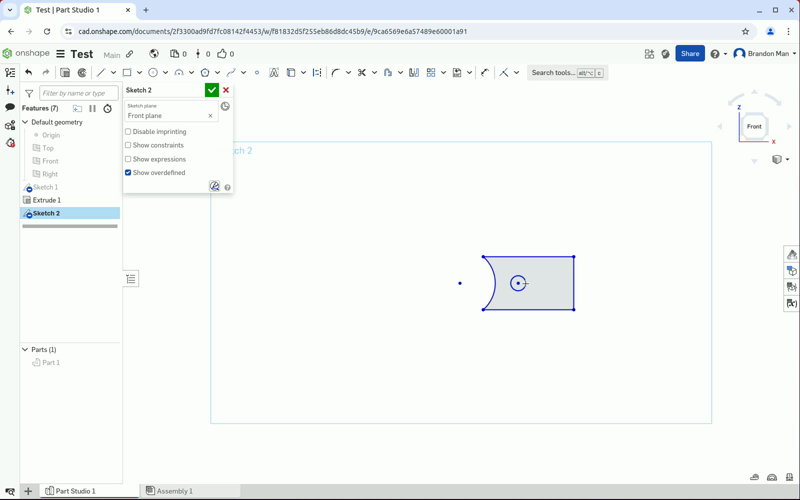
key_down(shift)
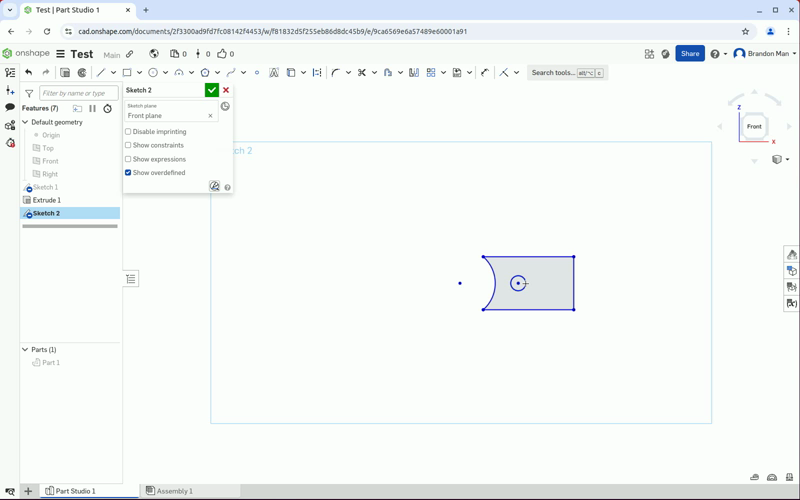
mouse_move(550, 283)
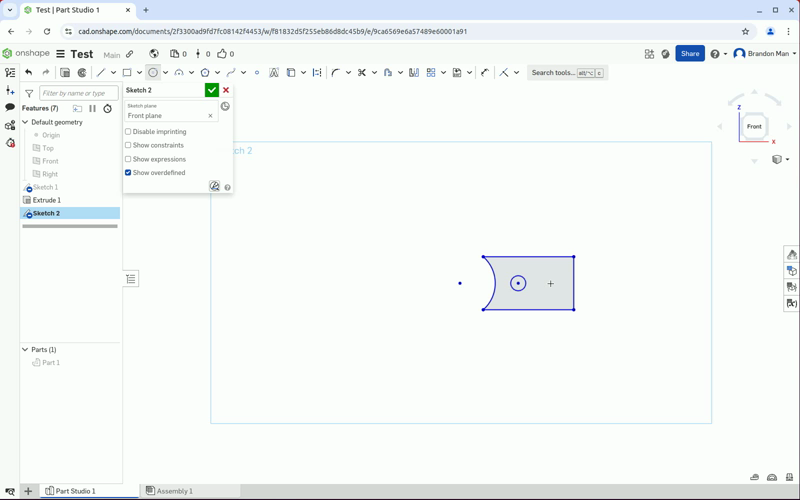
click(550, 283)
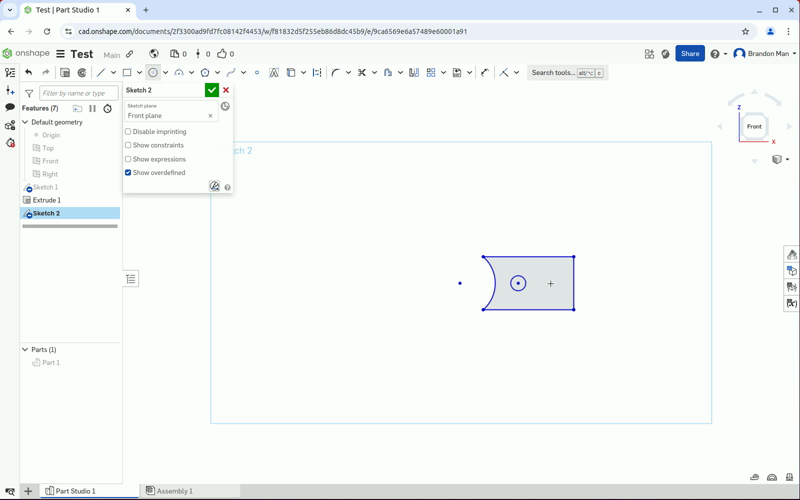
key_up(shift)
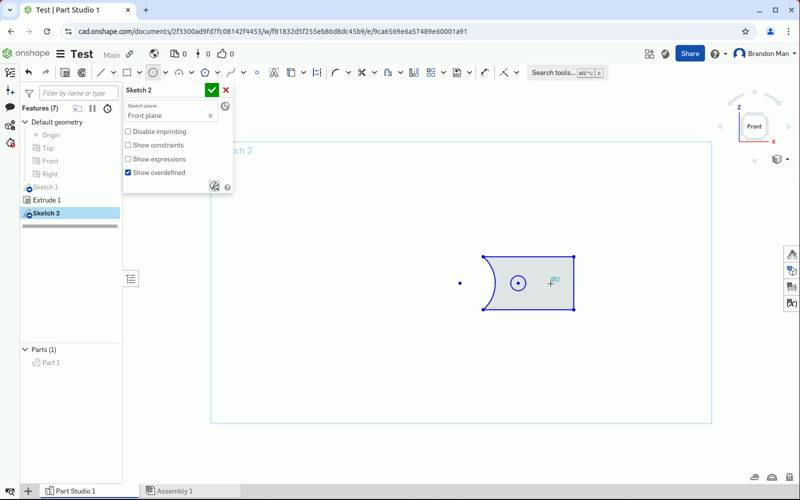
mouse_move(558, 283)
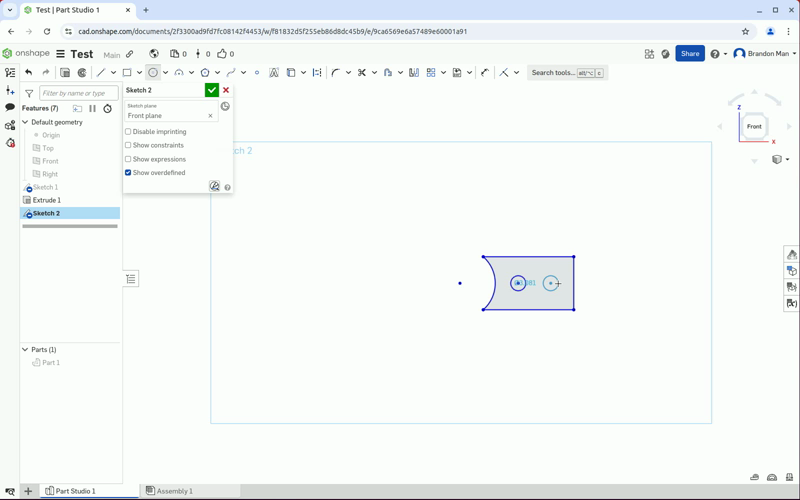
click(558, 283)
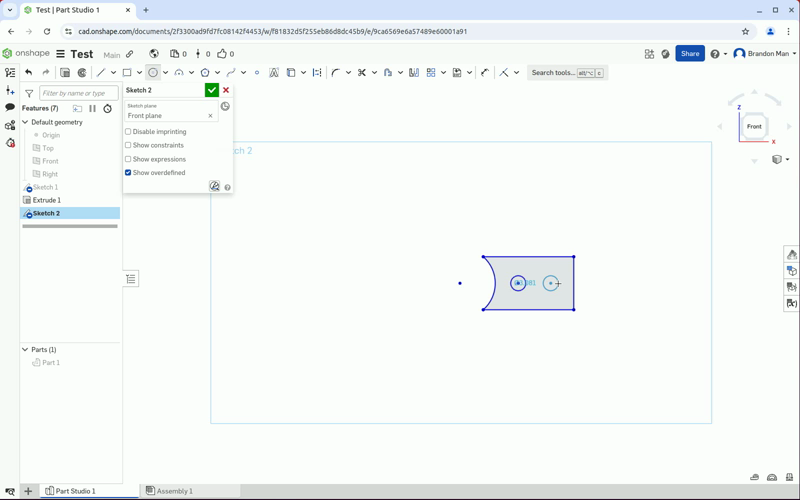
key(esc)
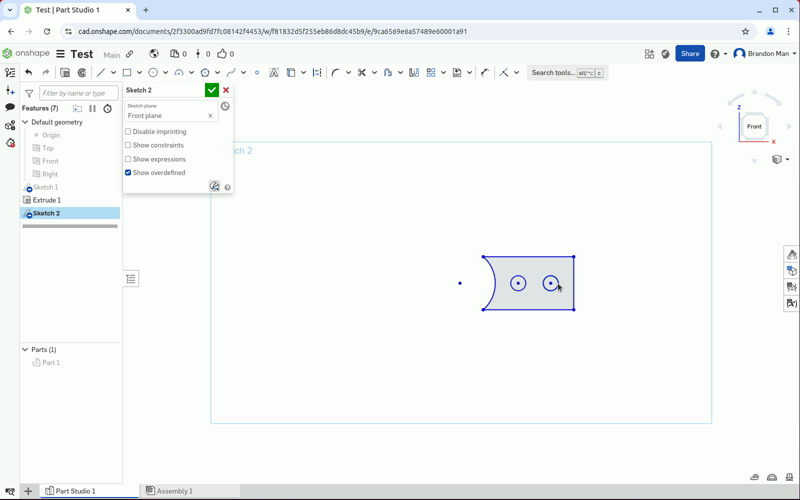
mouse_move(554, 294)
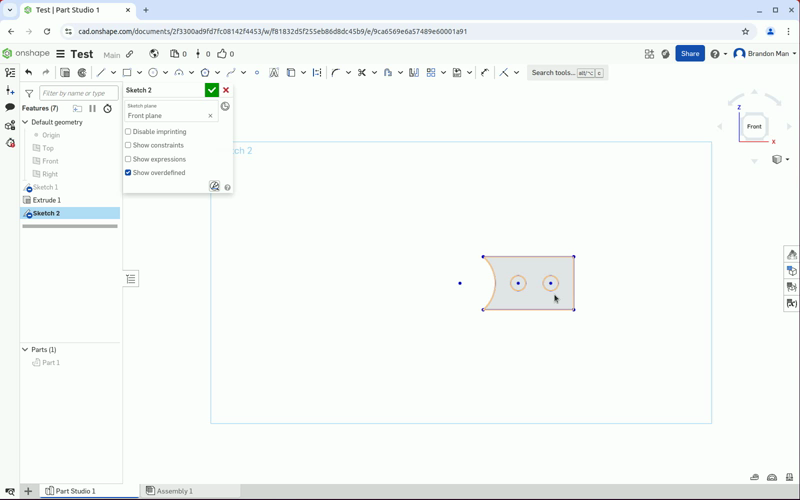
click(554, 294)
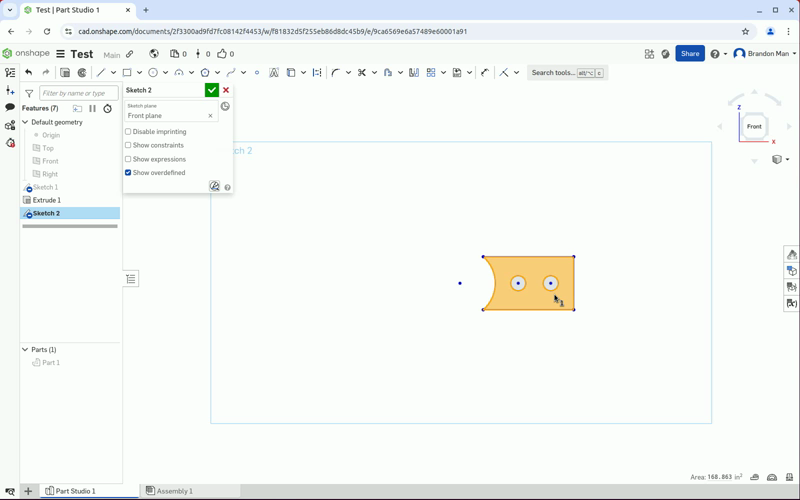
mouse_move(73, 352)
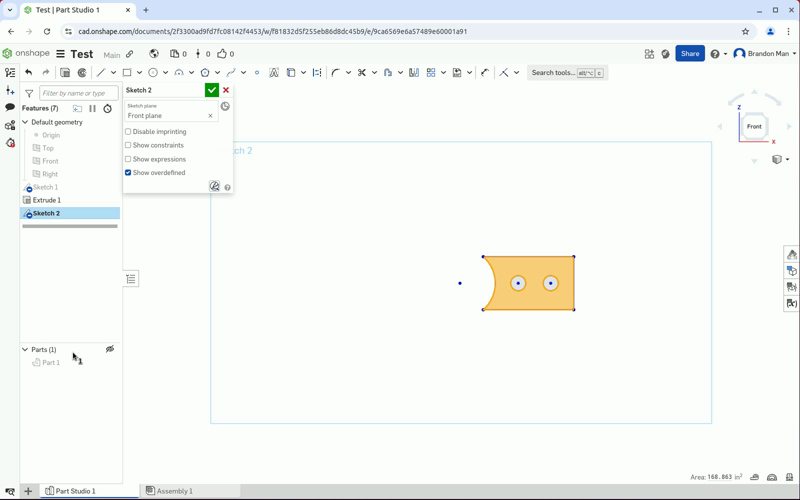
key(shift+y)
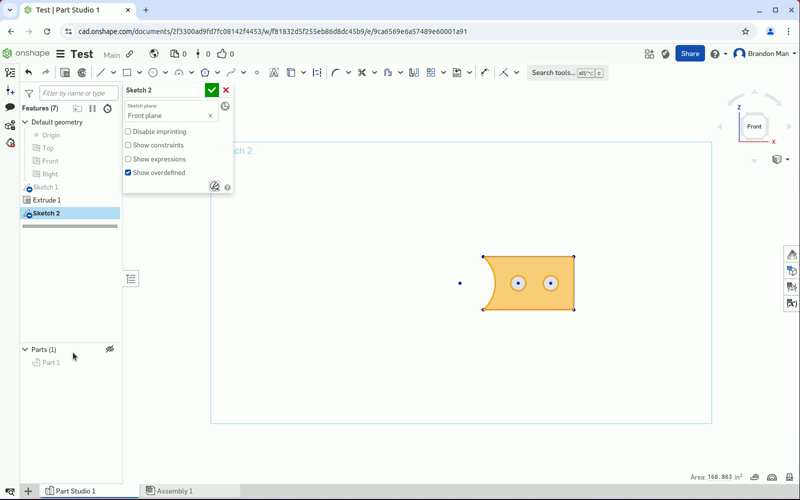
key(shift+e)
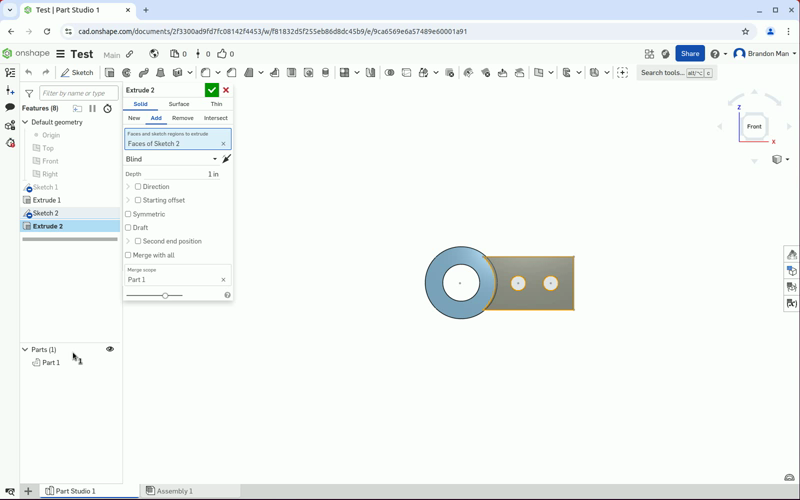
mouse_move(143, 106)
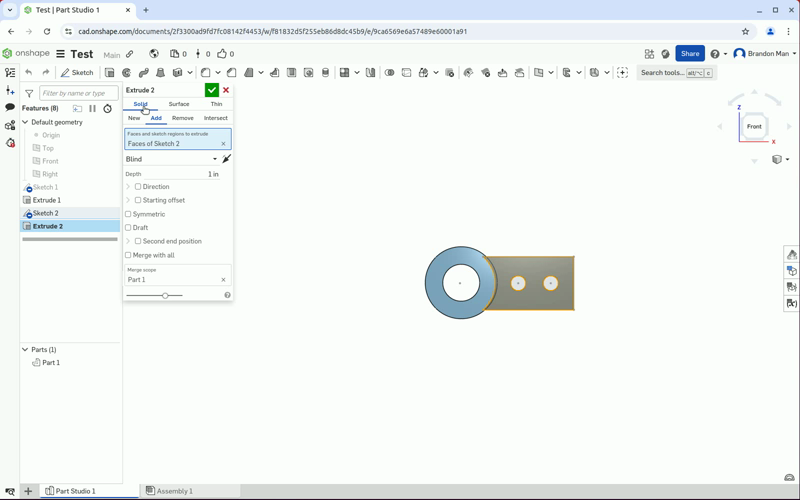
click(143, 106)
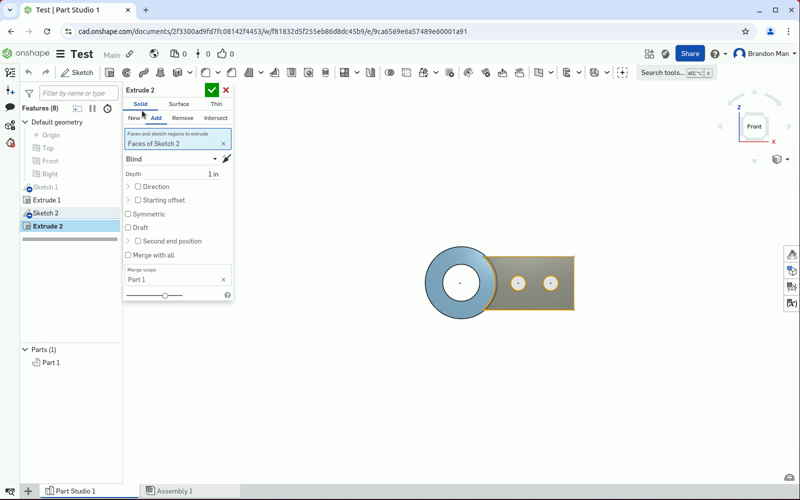
mouse_move(137, 120)
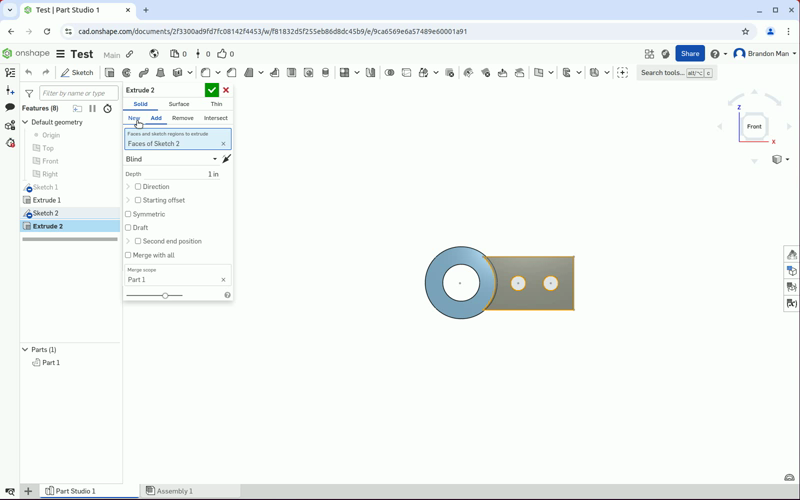
click(137, 120)
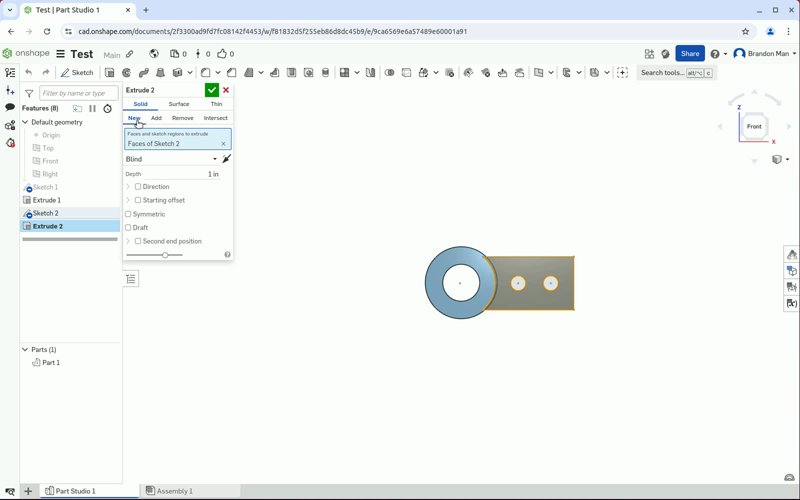
key(tab, 4)
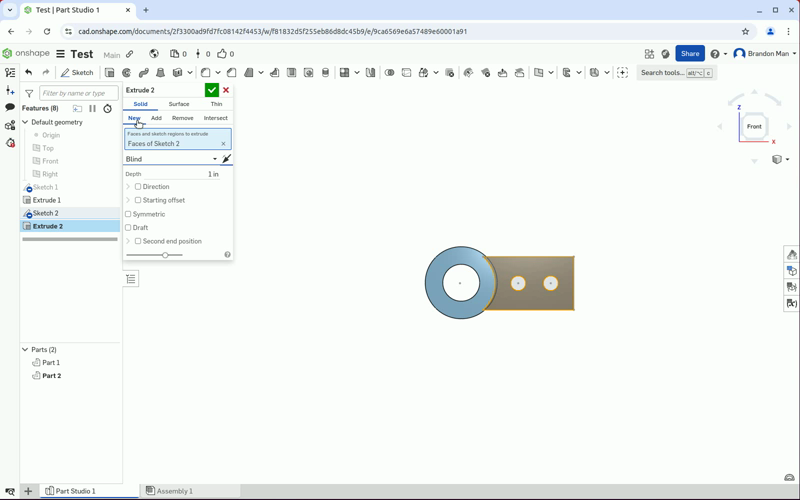
text(8.425)
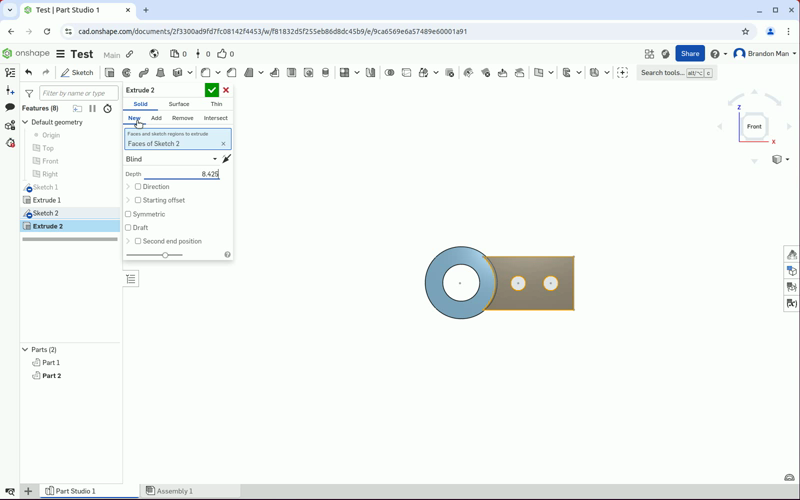
key(enter)
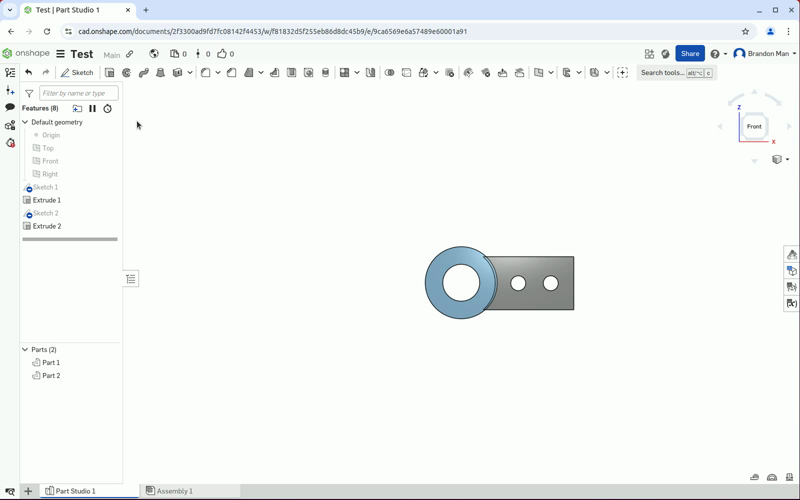
key(shift+h)
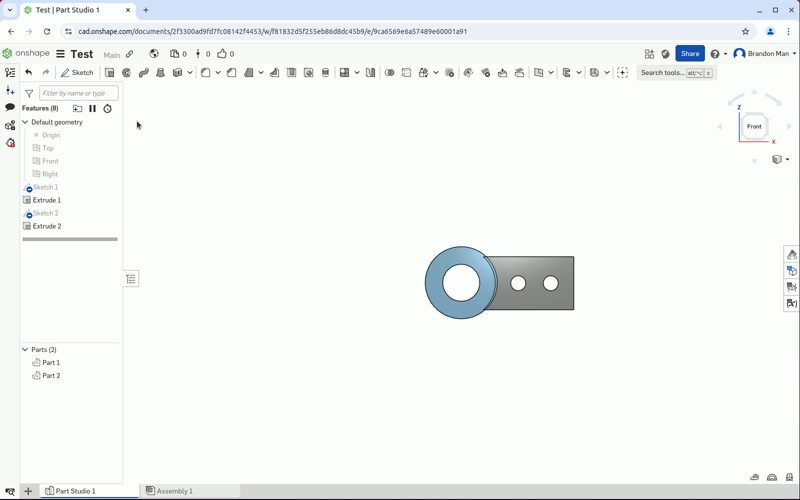
key(shift+h)
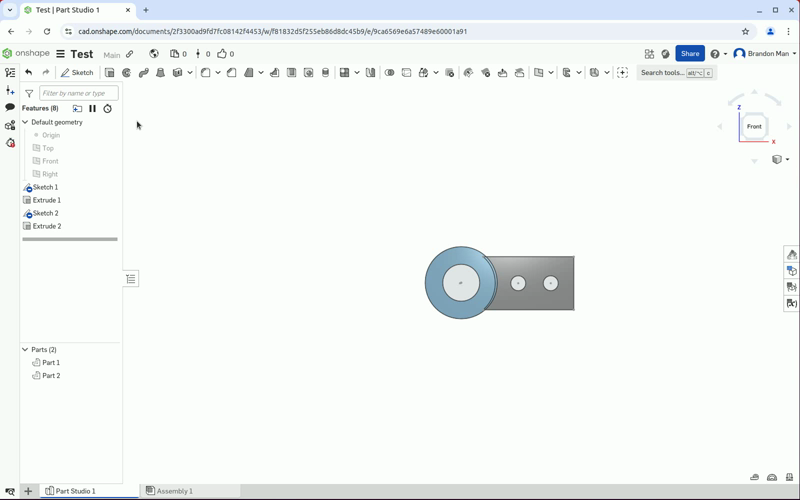
key(shift+7)
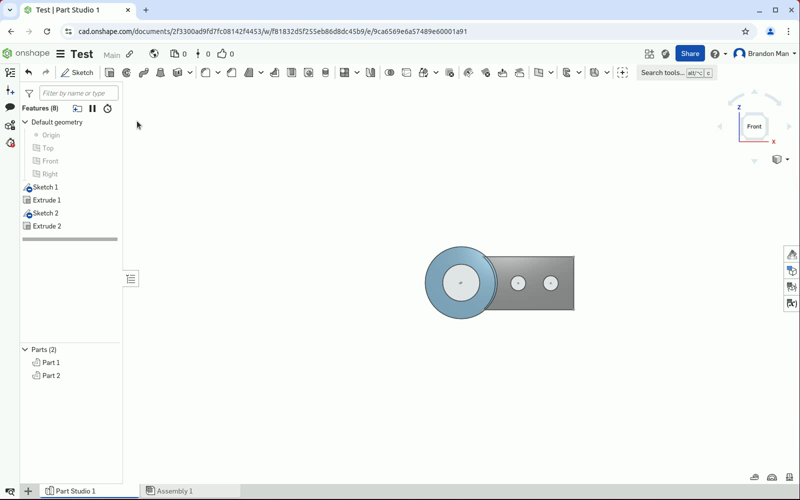
key(left, 2)
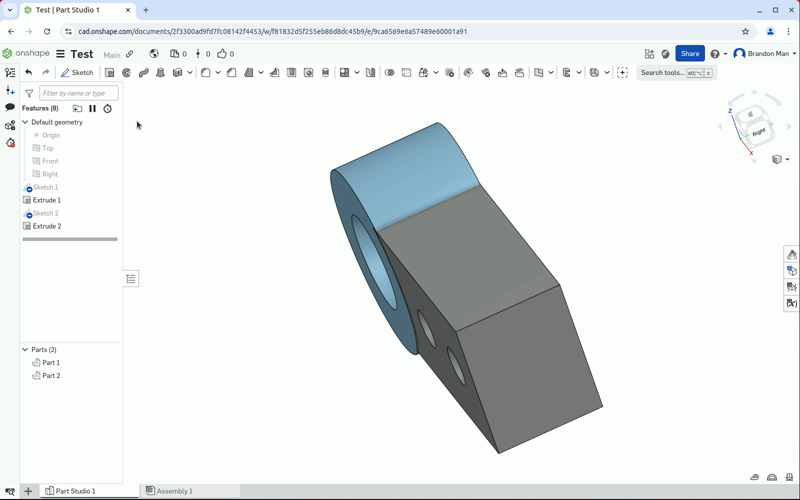
key(down, 2)
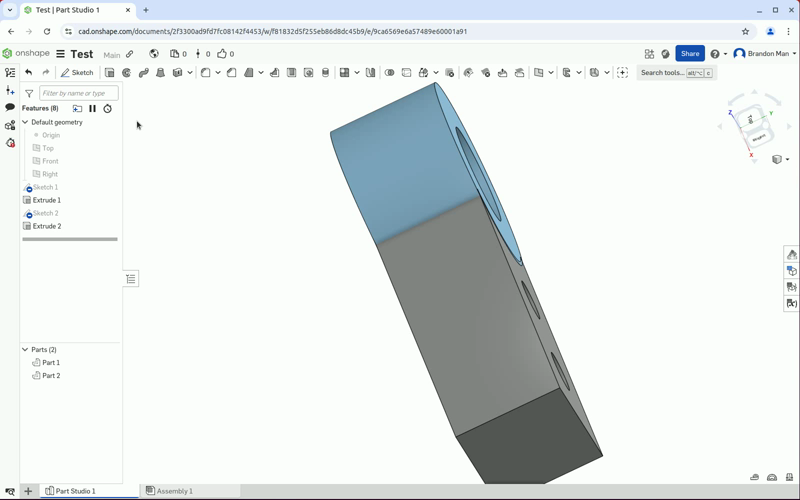
key(up, 2)
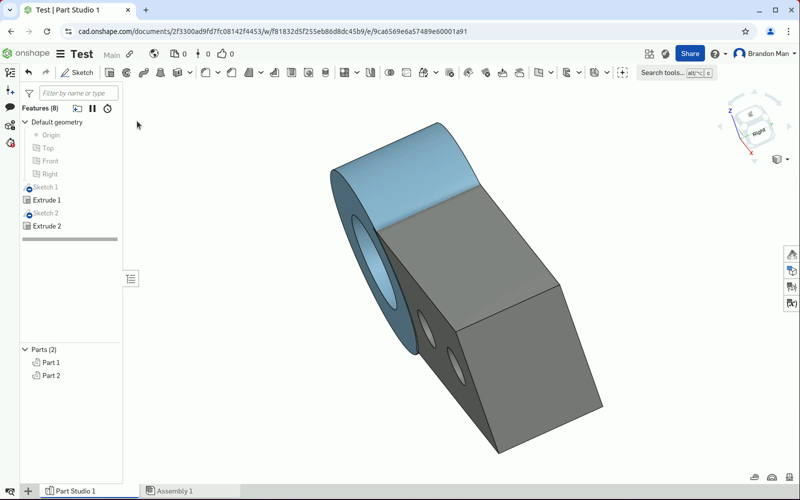
key(right, 2)
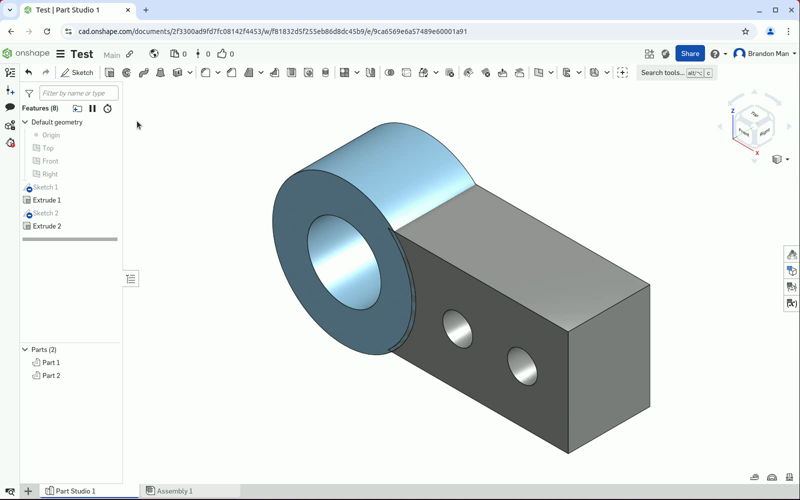
mouse_move(73, 189)
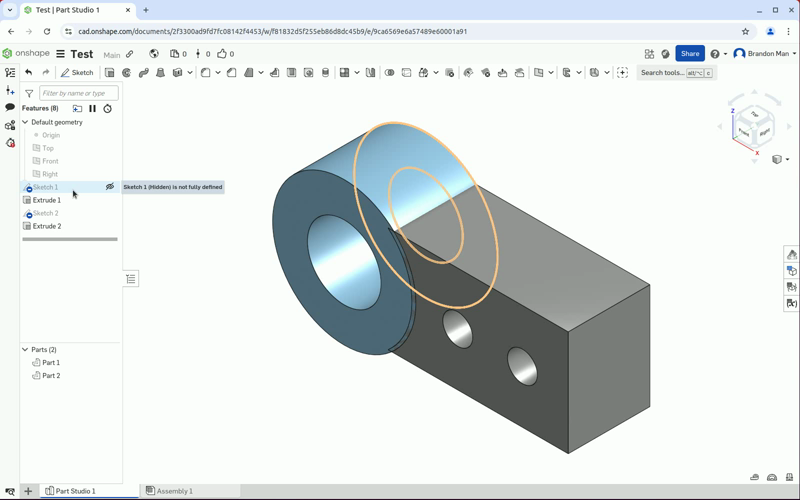
click(73, 189)